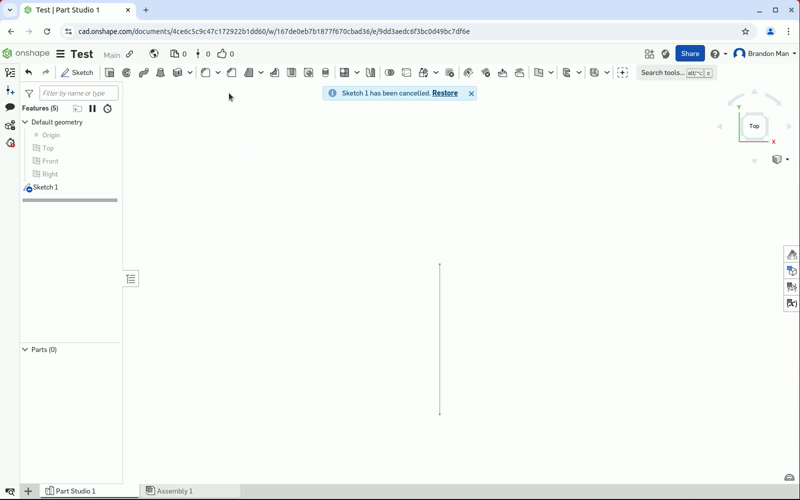
key(shift+h)
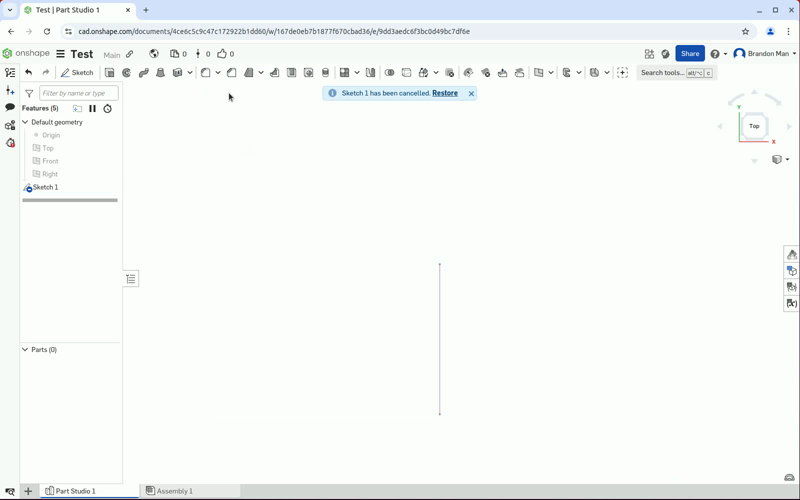
key(shift+s)
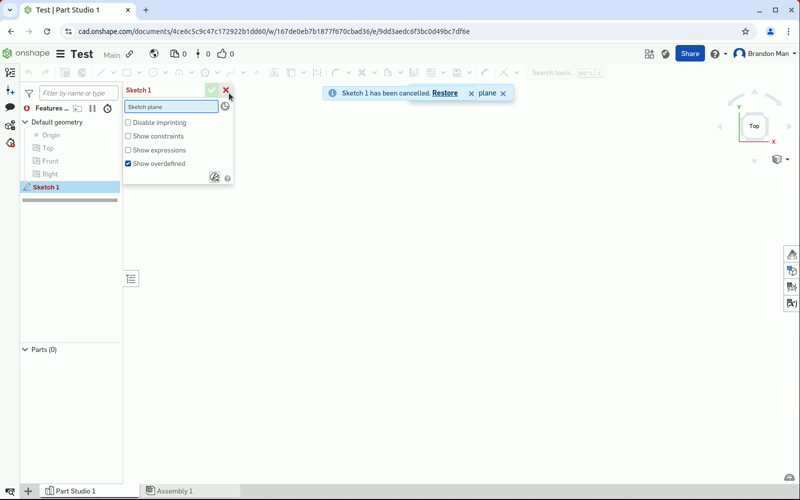
mouse_move(73, 150)
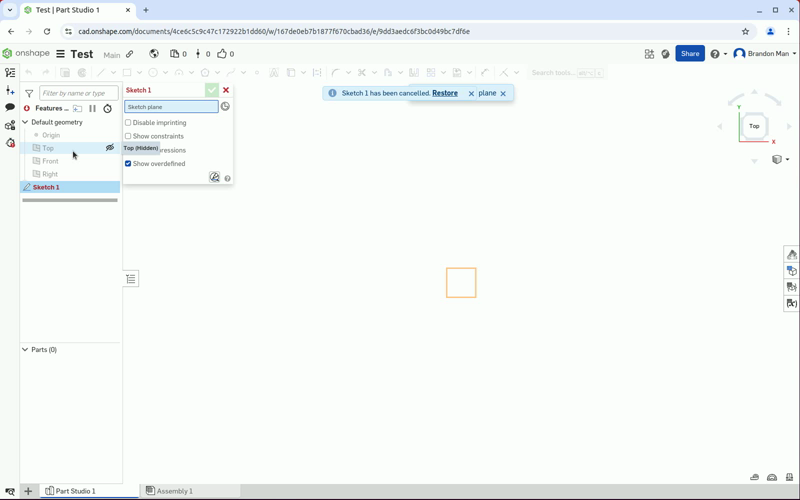
click(73, 150)
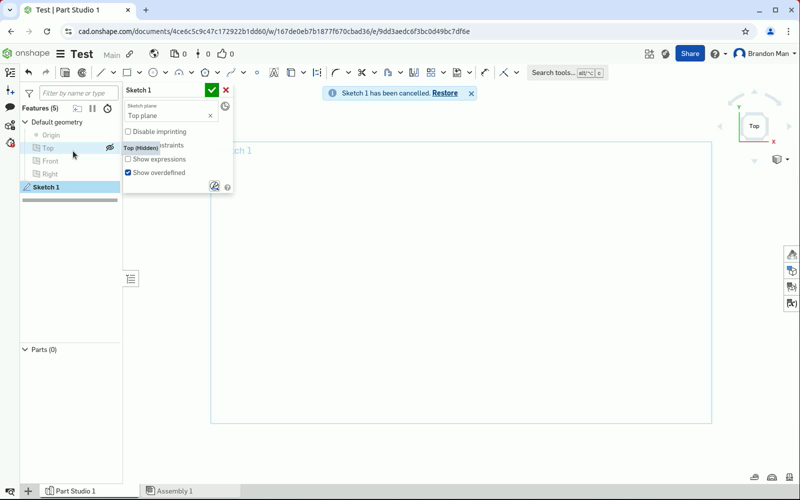
mouse_move(73, 352)
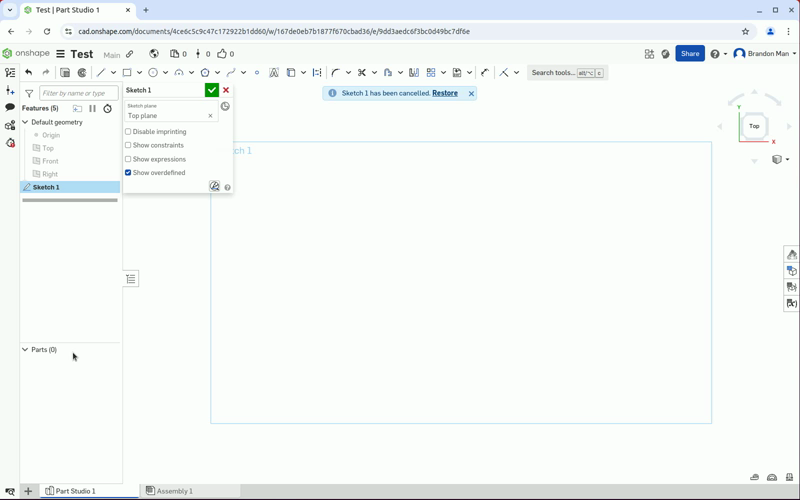
key(y)
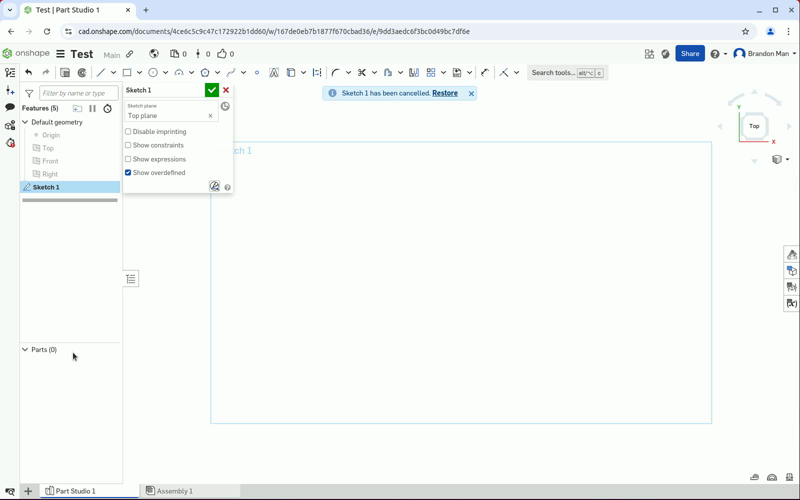
key(l)
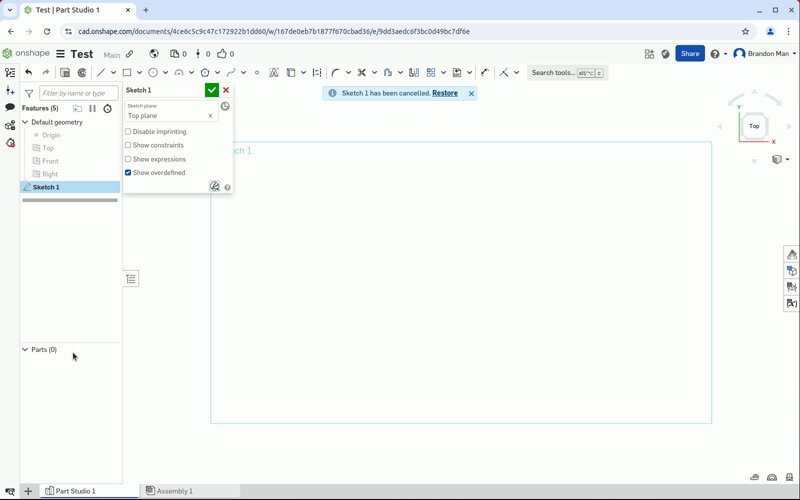
key_down(shift)
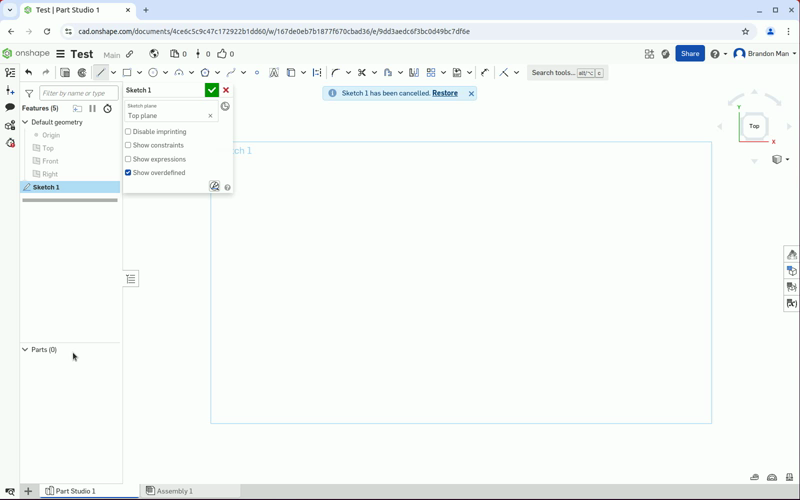
mouse_move(440, 201)
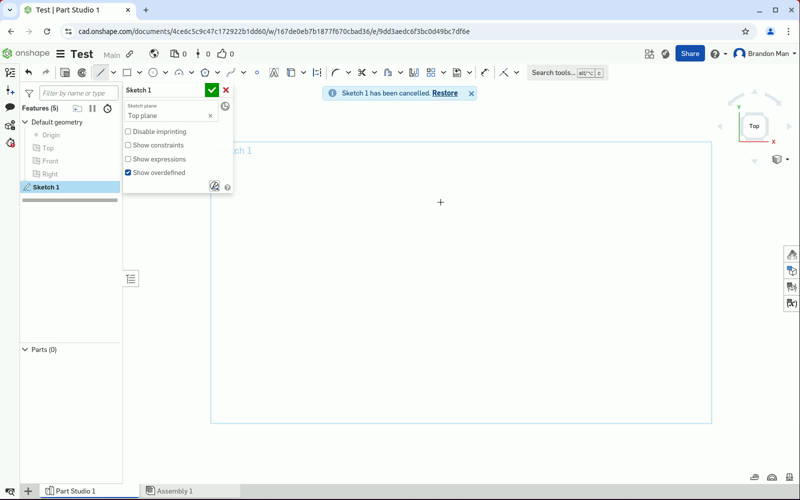
click(440, 201)
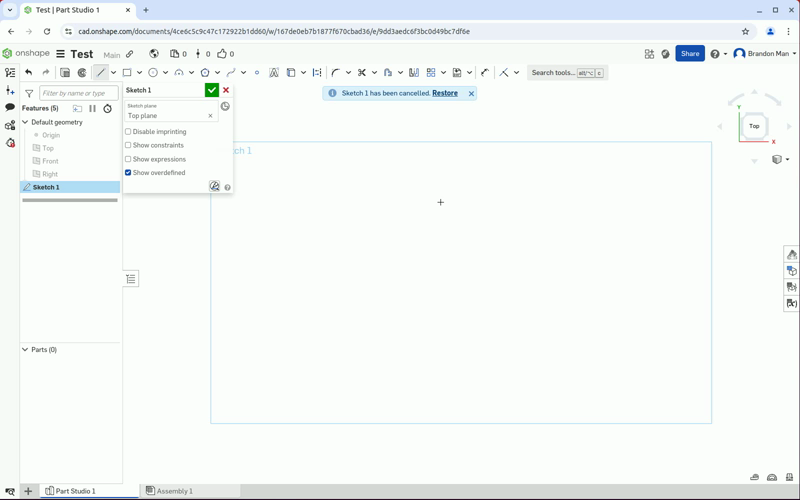
key_up(shift)
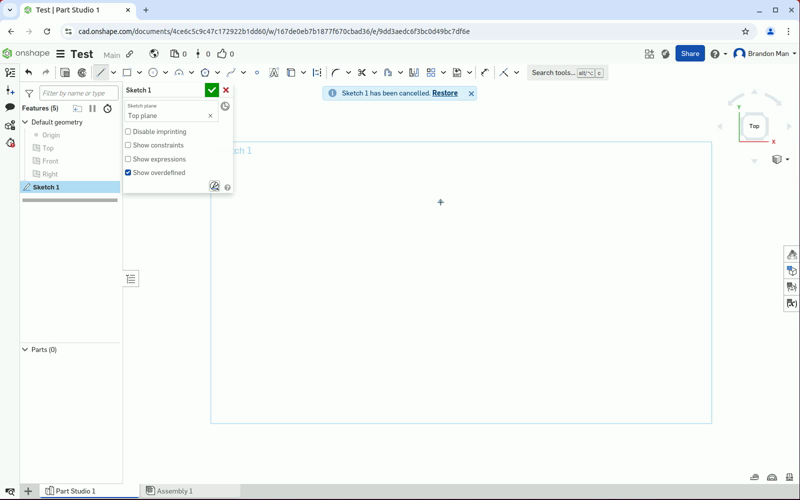
key_down(shift)
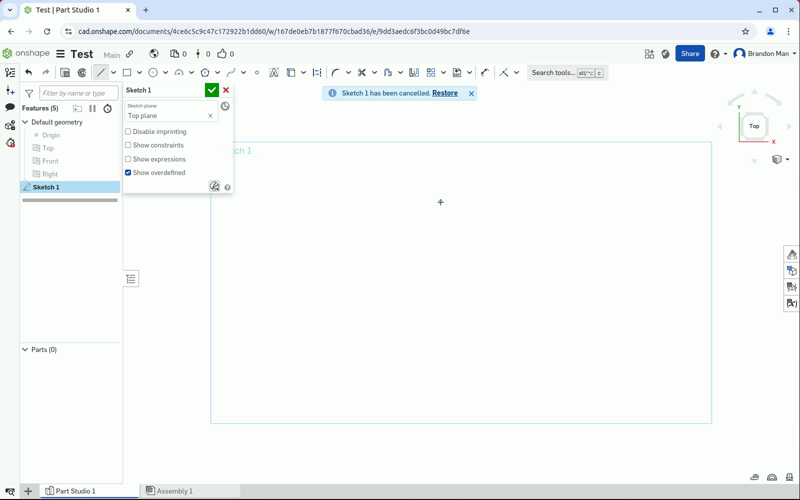
mouse_move(470, 201)
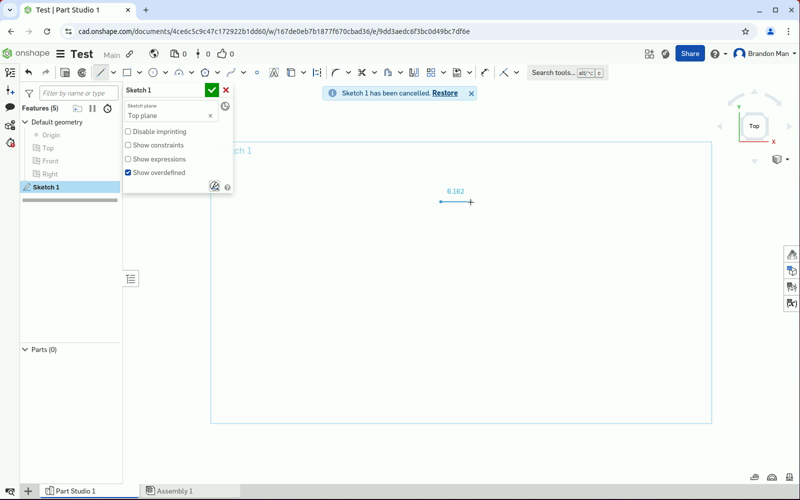
mouse_move(441, 257)
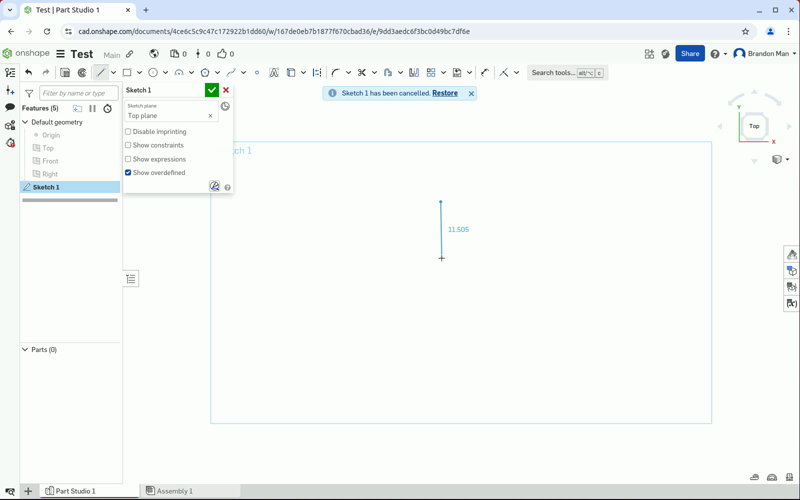
click(441, 257)
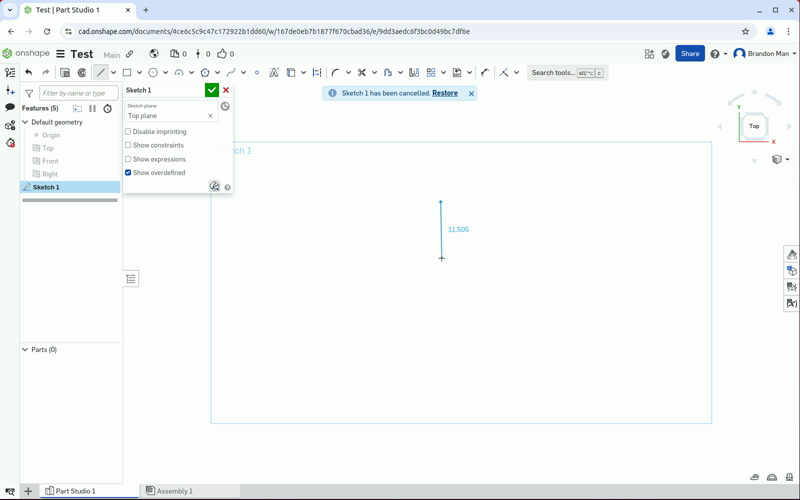
key_up(shift)
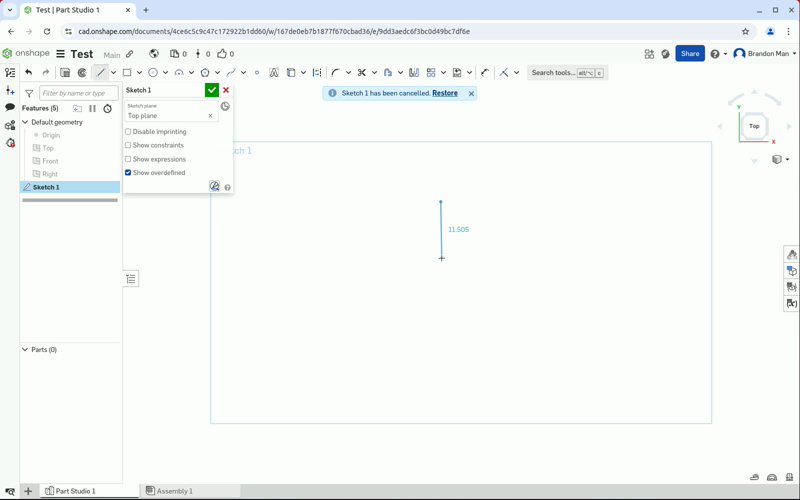
key(esc)
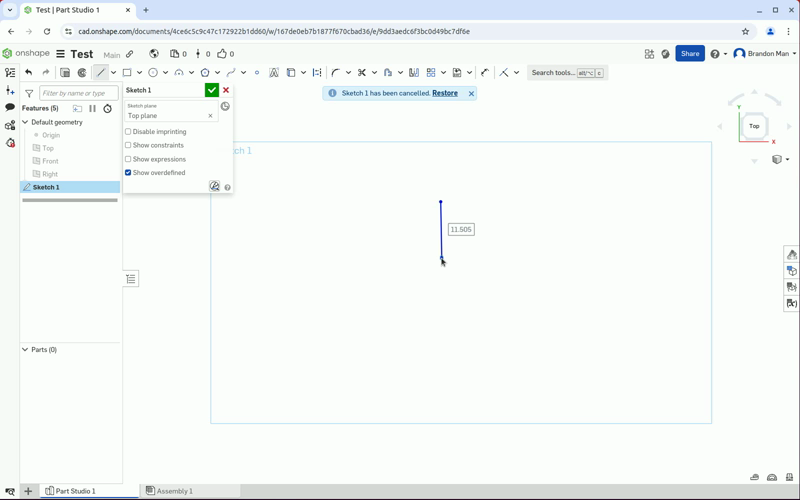
key(a)
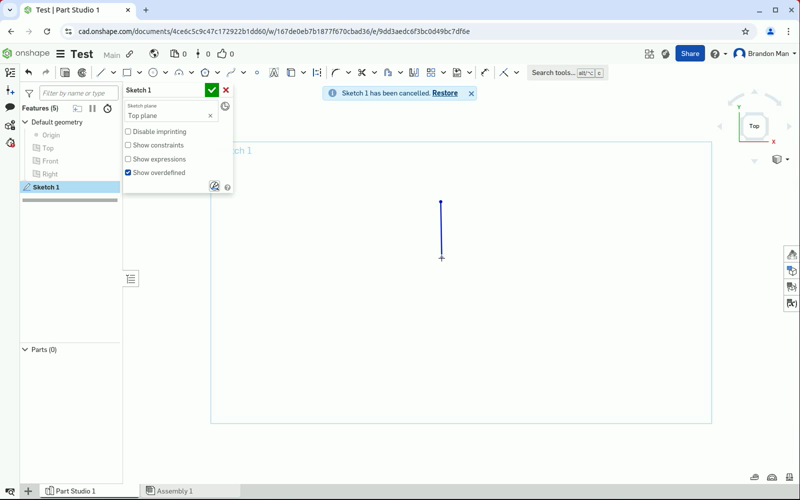
mouse_move(441, 257)
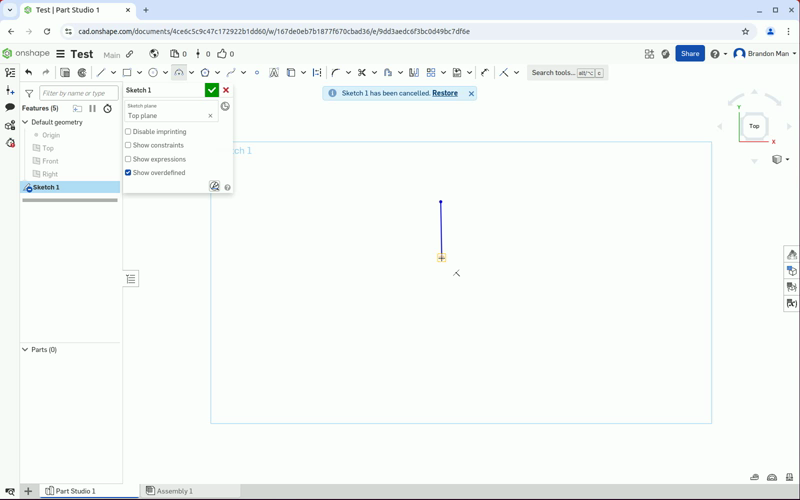
click(441, 257)
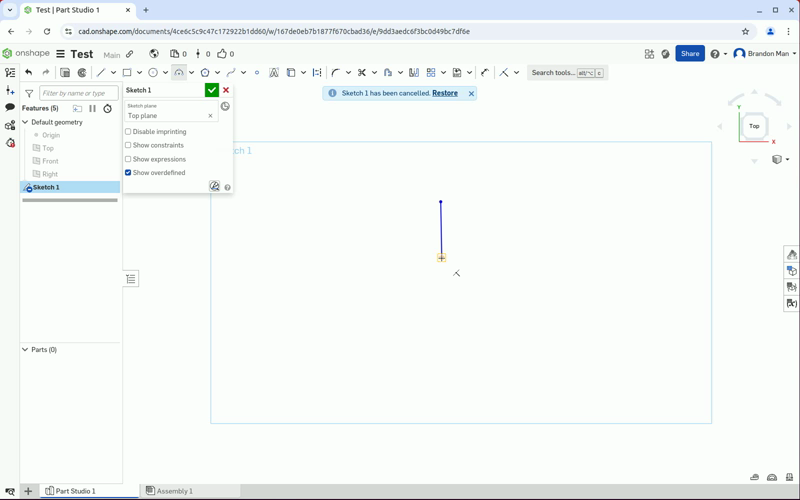
key_down(shift)
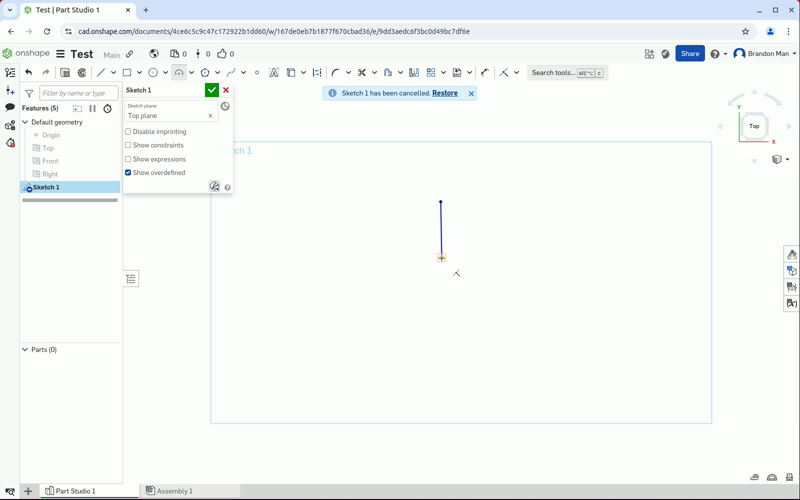
mouse_move(484, 260)
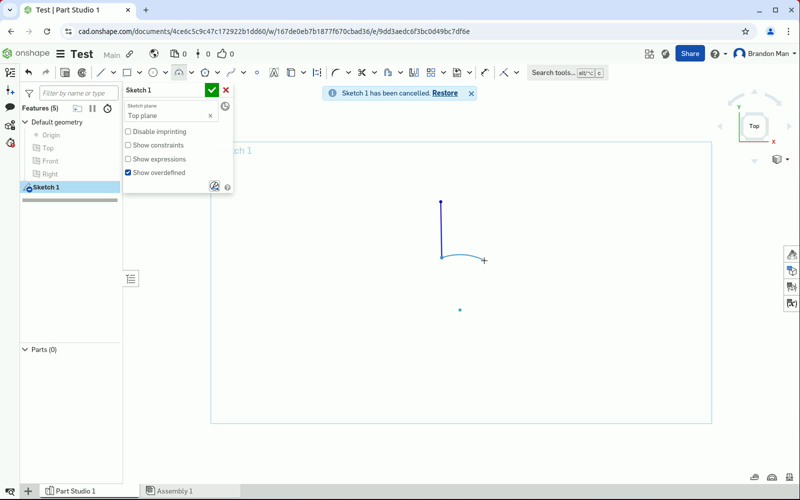
click(484, 260)
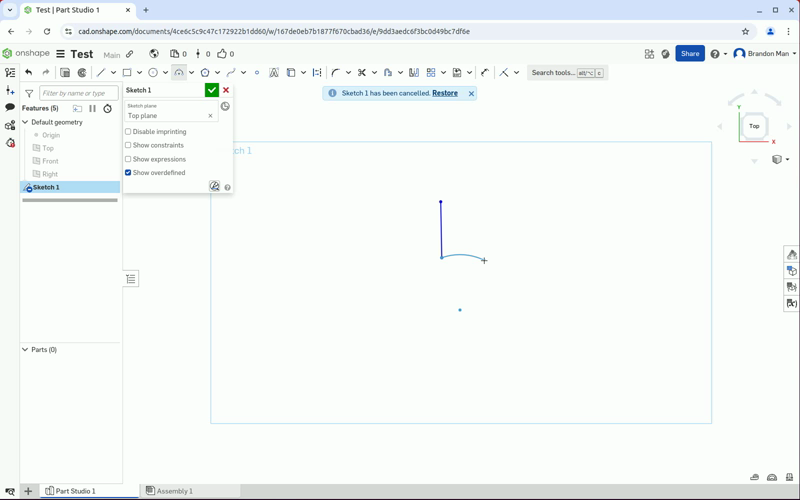
mouse_move(463, 251)
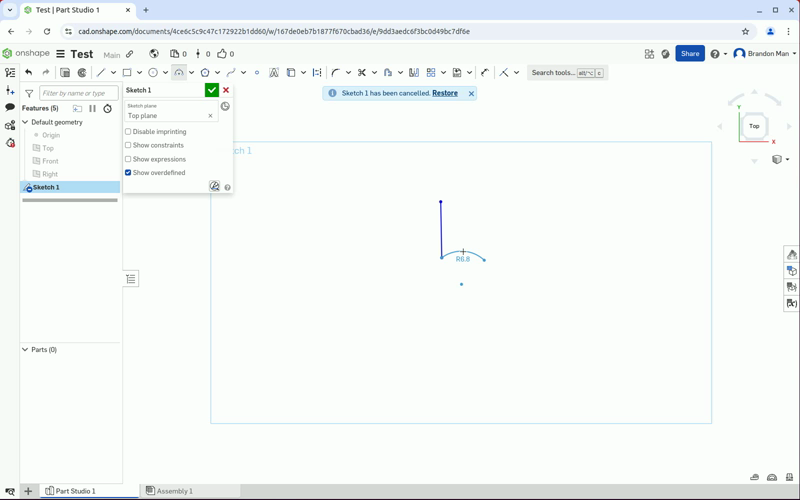
click(463, 251)
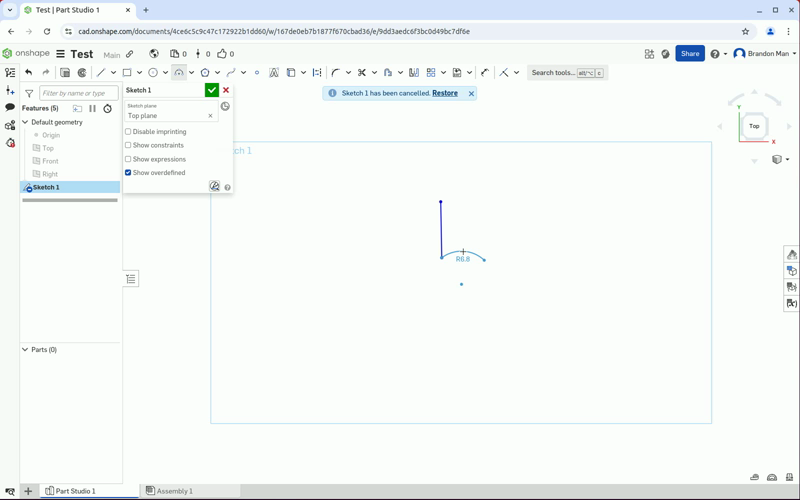
key_up(shift)
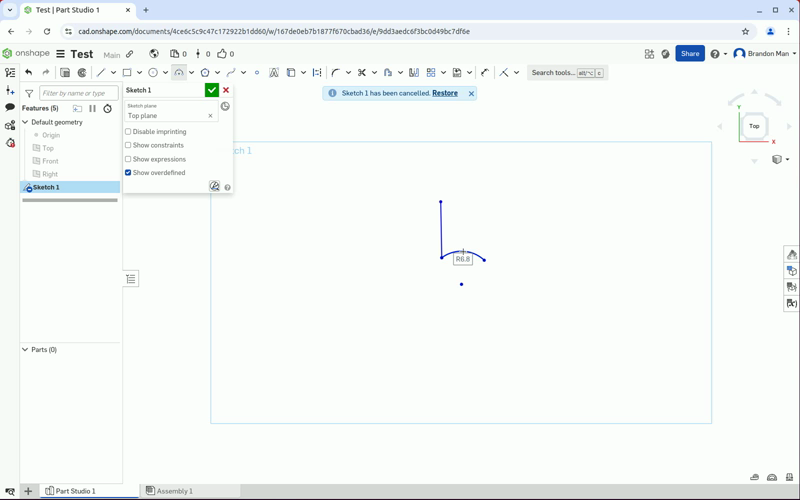
key(esc)
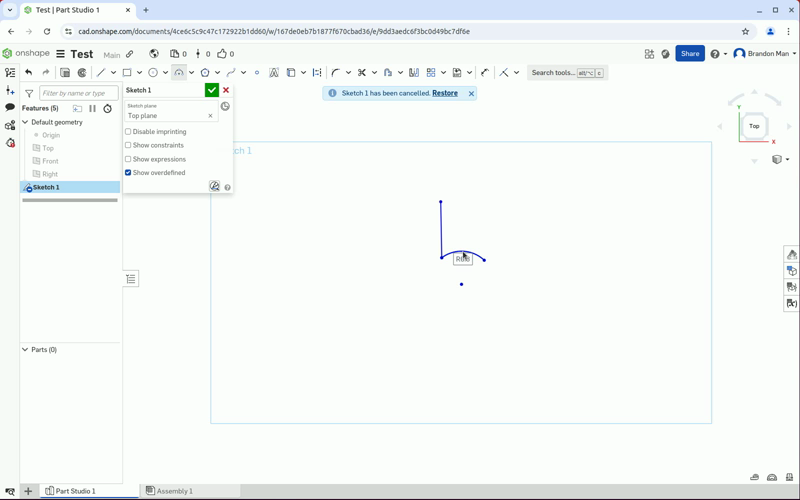
key(l)
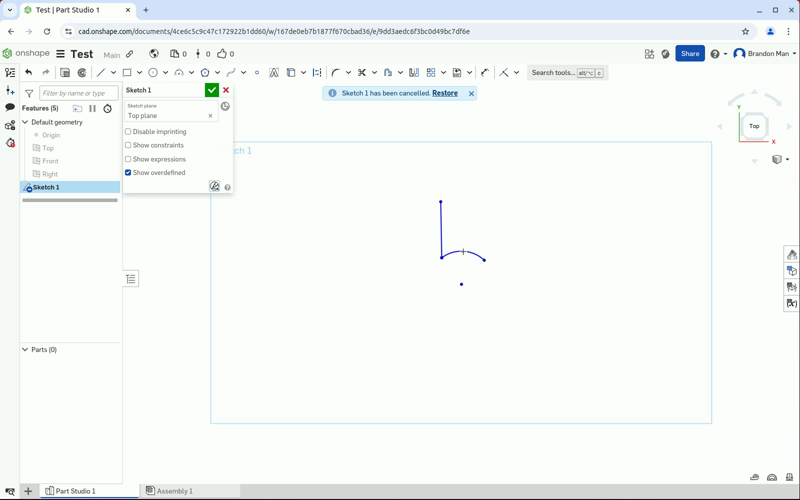
mouse_move(484, 260)
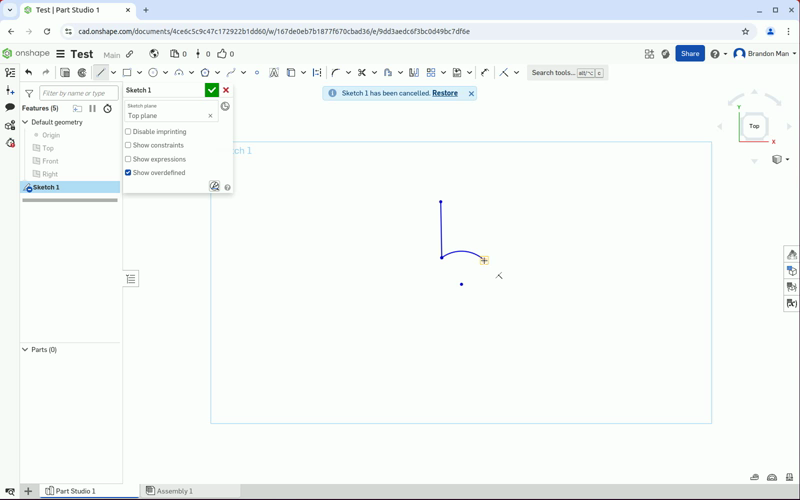
click(484, 260)
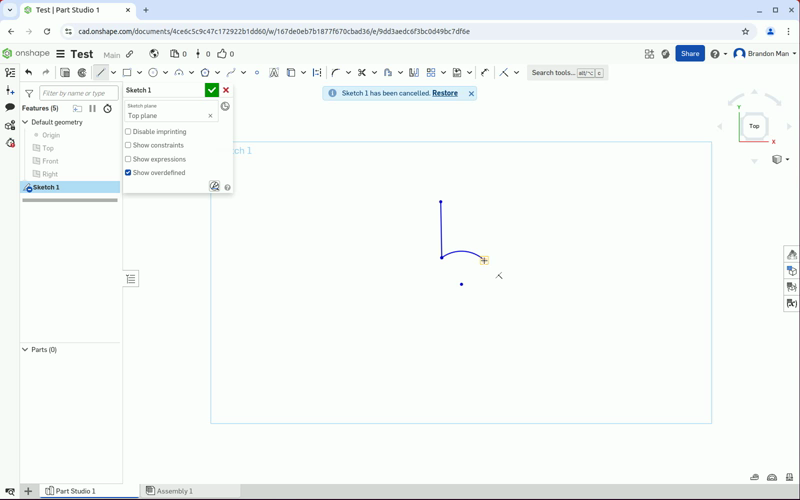
key_down(shift)
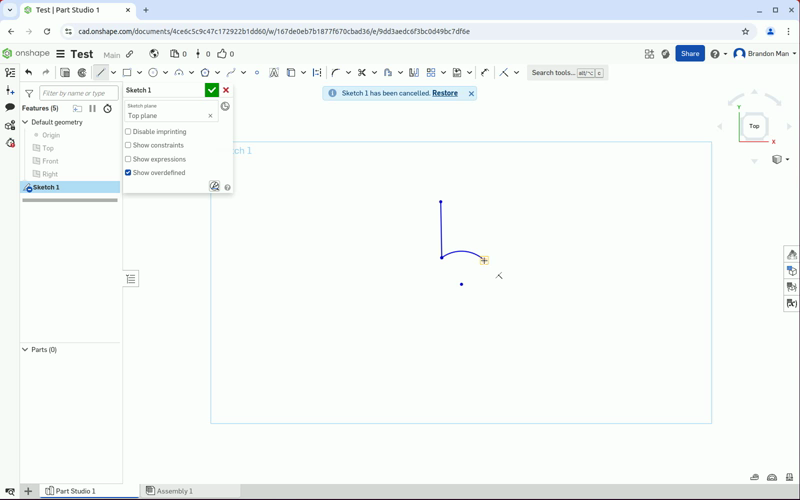
mouse_move(514, 260)
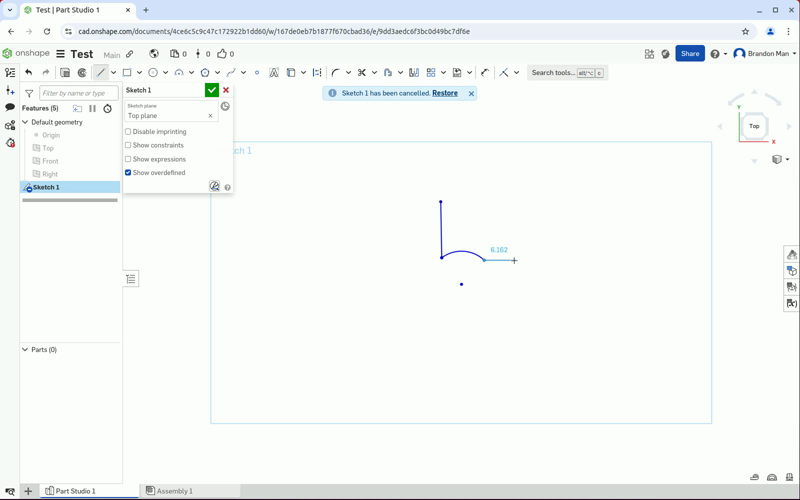
mouse_move(484, 201)
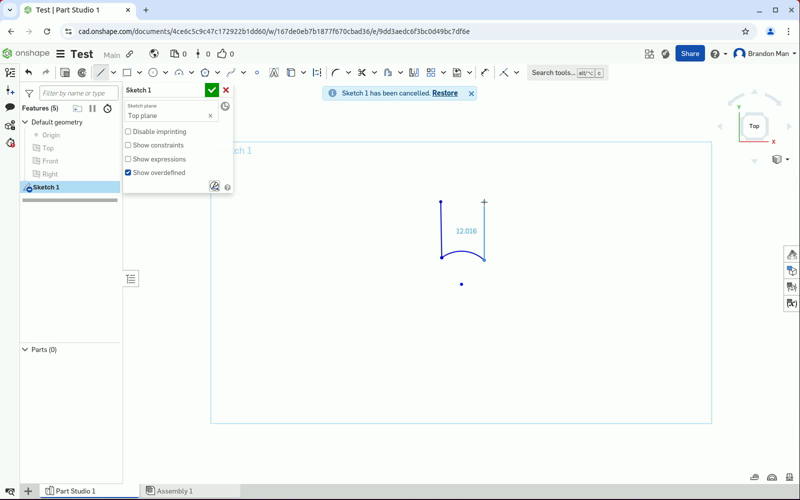
click(484, 201)
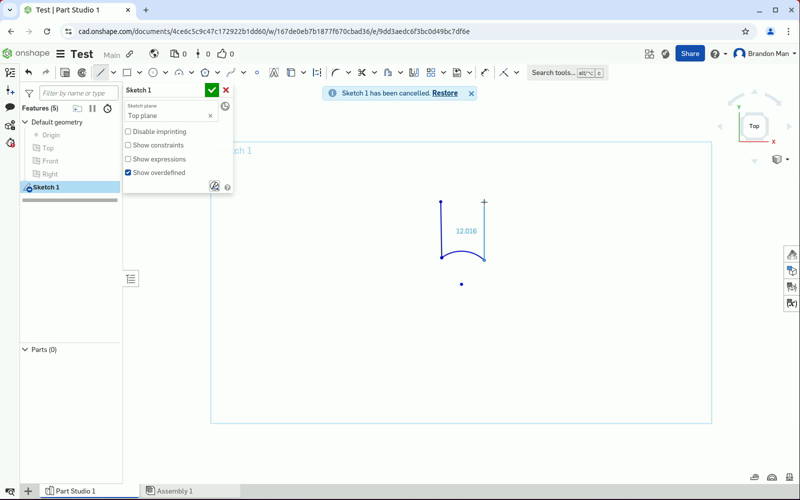
key_up(shift)
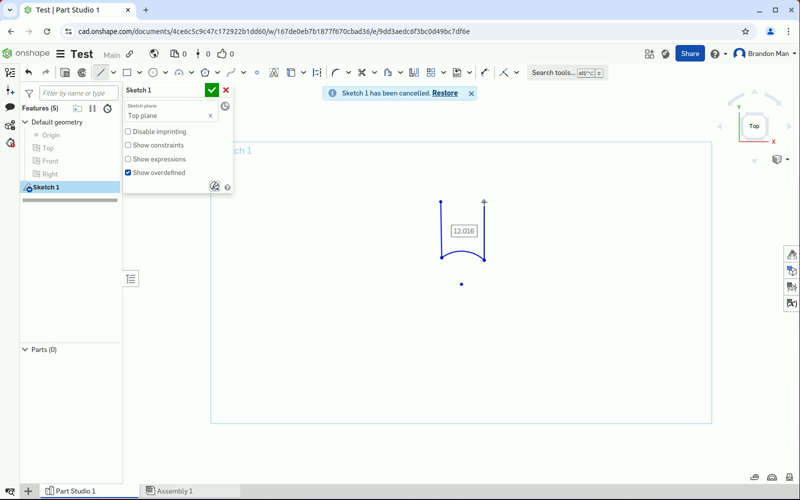
mouse_move(514, 201)
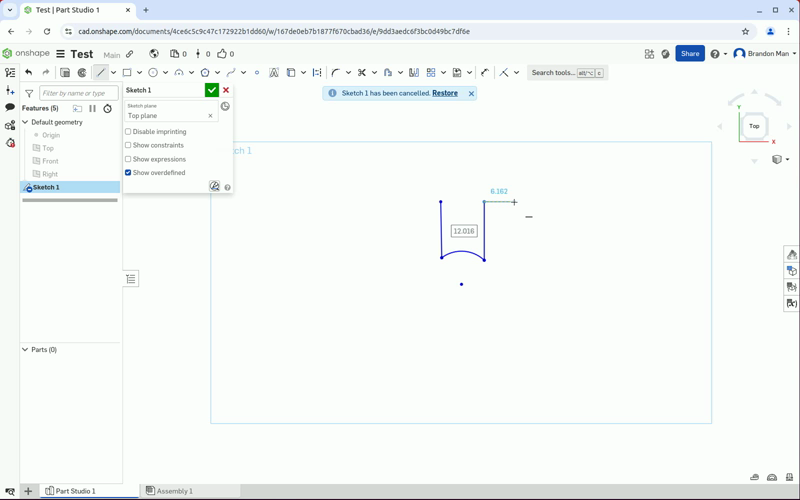
key_down(shift)
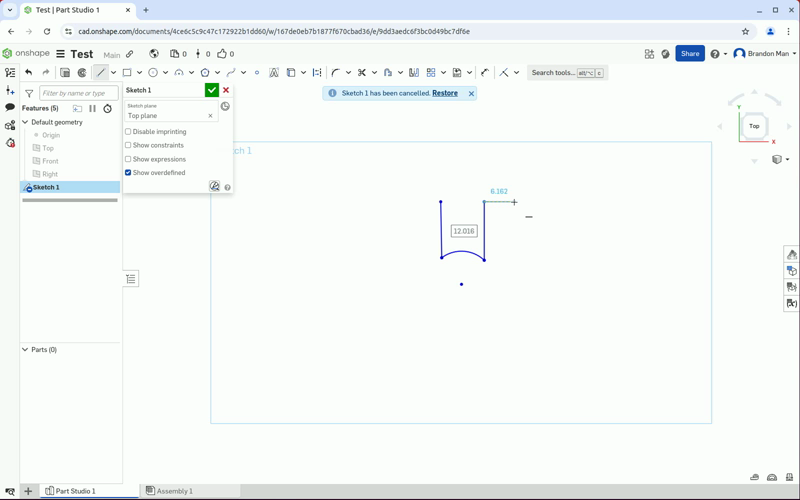
mouse_move(440, 201)
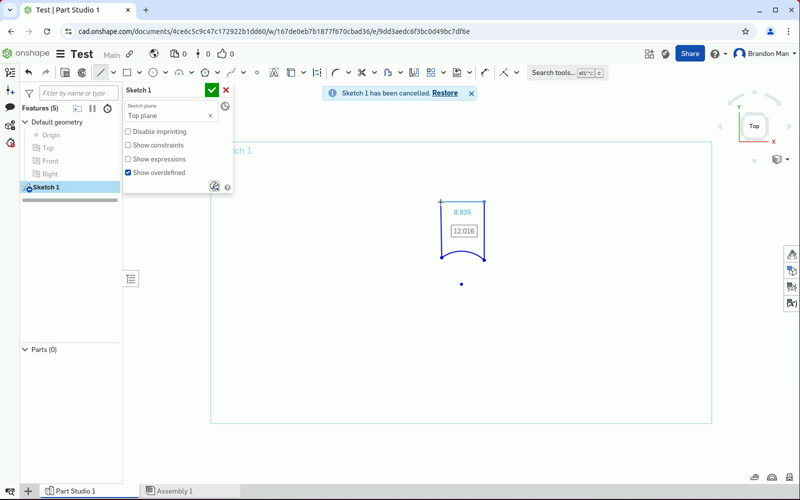
key_up(shift)
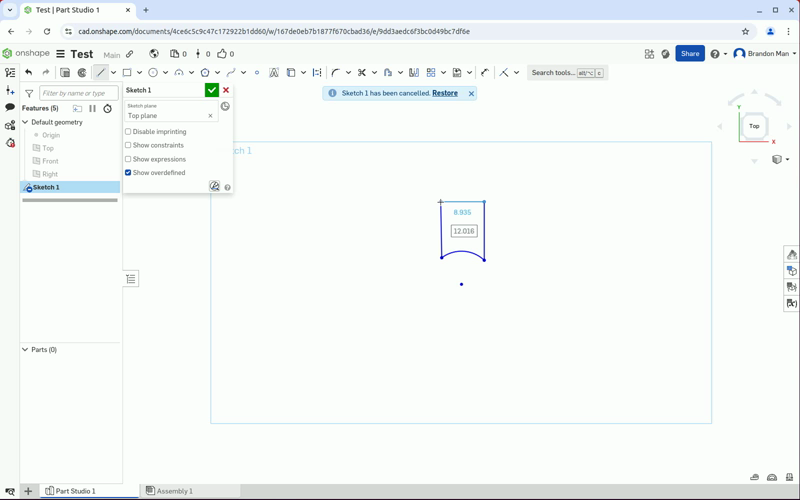
click(440, 201)
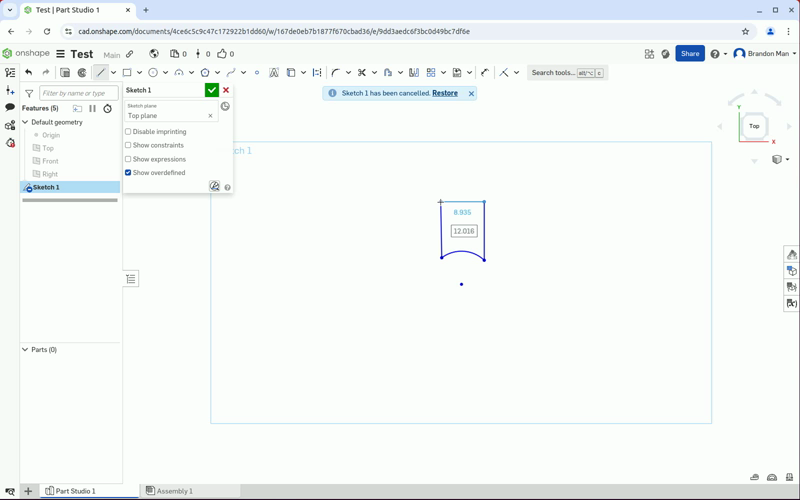
key(esc)
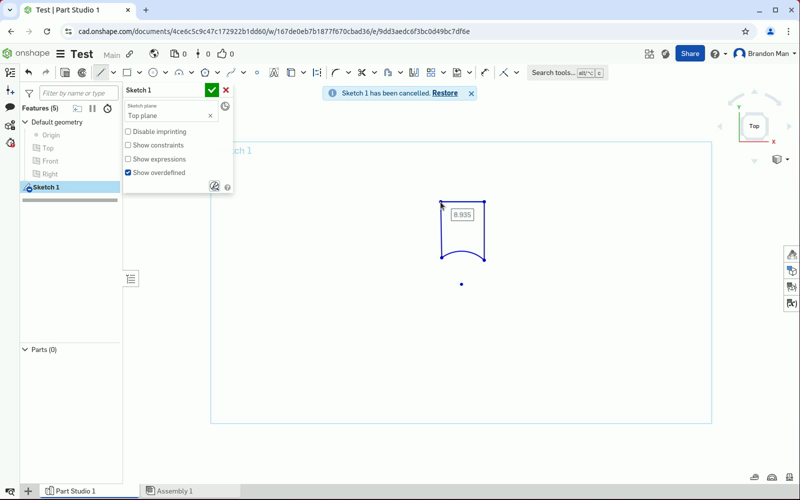
mouse_move(469, 212)
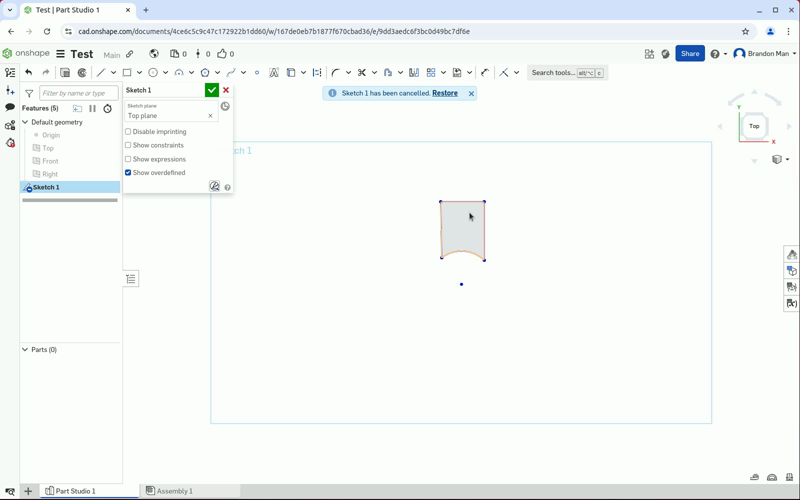
click(469, 212)
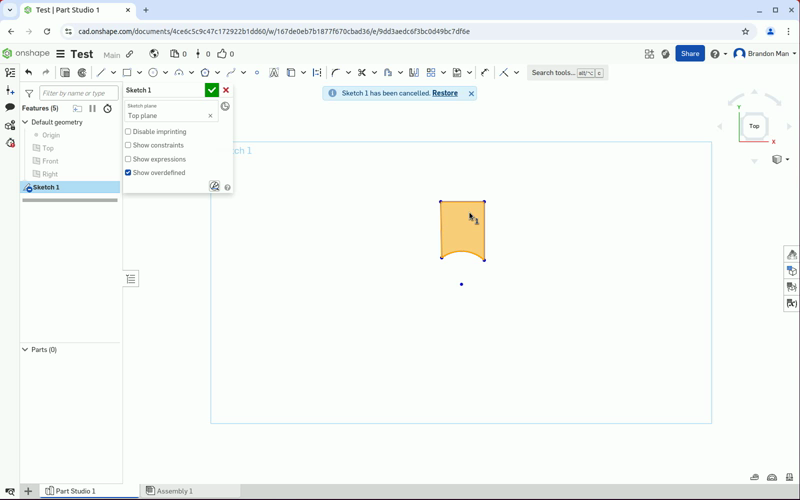
mouse_move(73, 352)
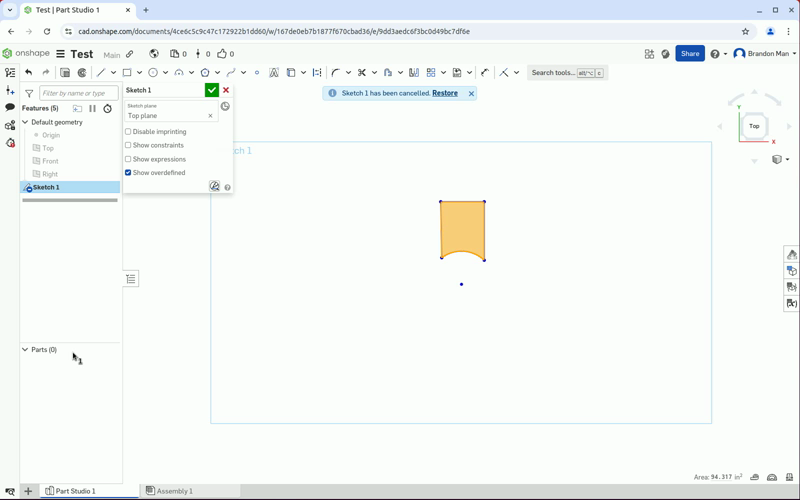
key(shift+y)
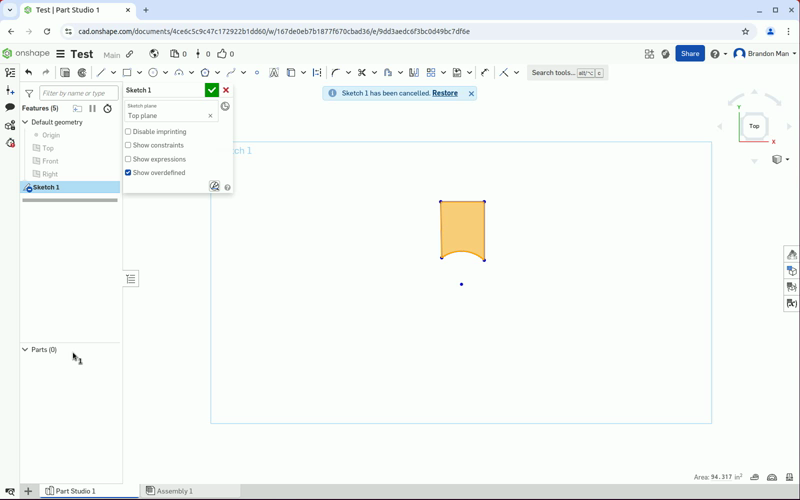
key(shift+e)
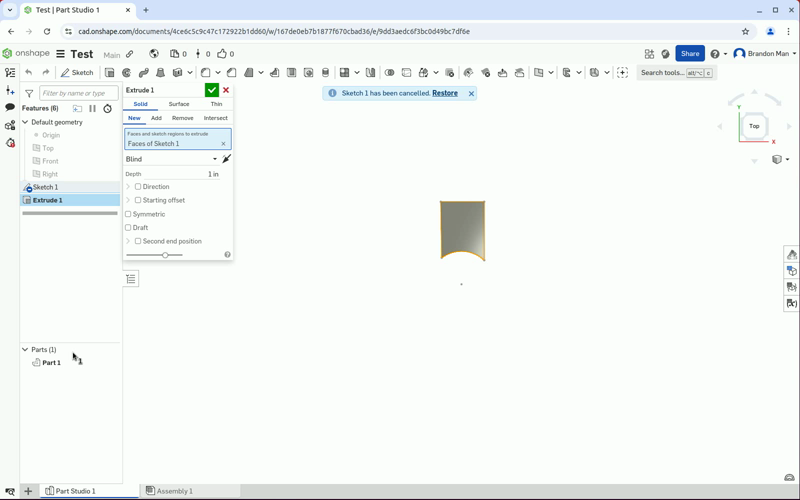
mouse_move(143, 106)
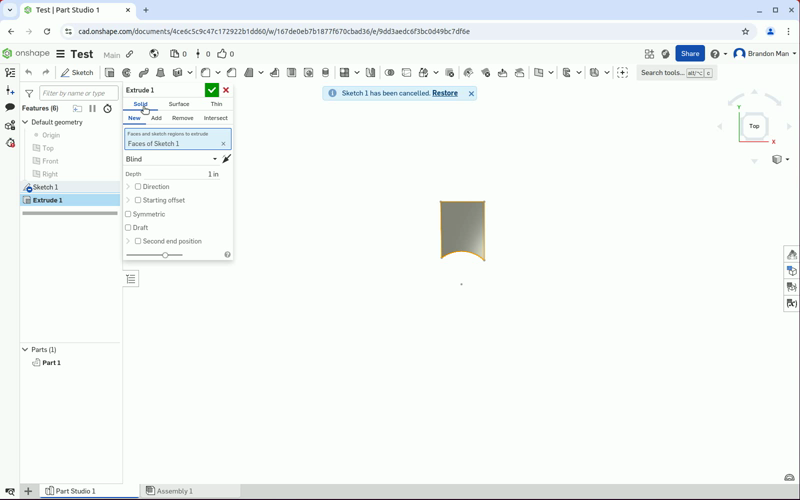
click(143, 106)
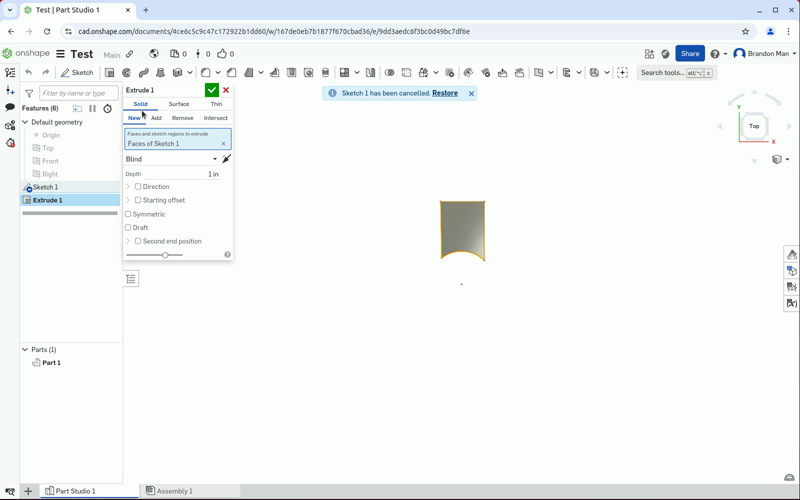
mouse_move(137, 120)
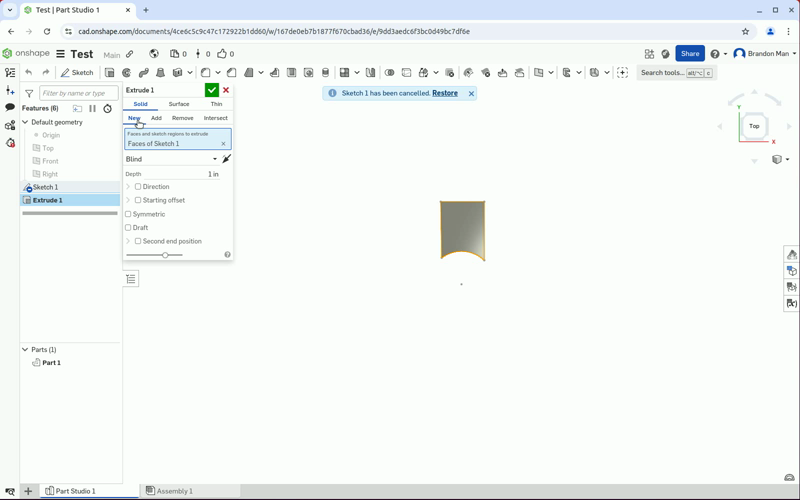
click(137, 120)
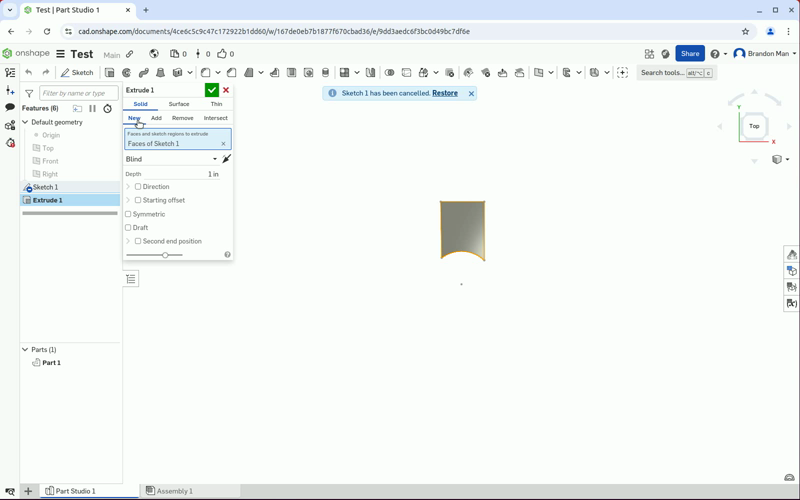
key(tab, 4)
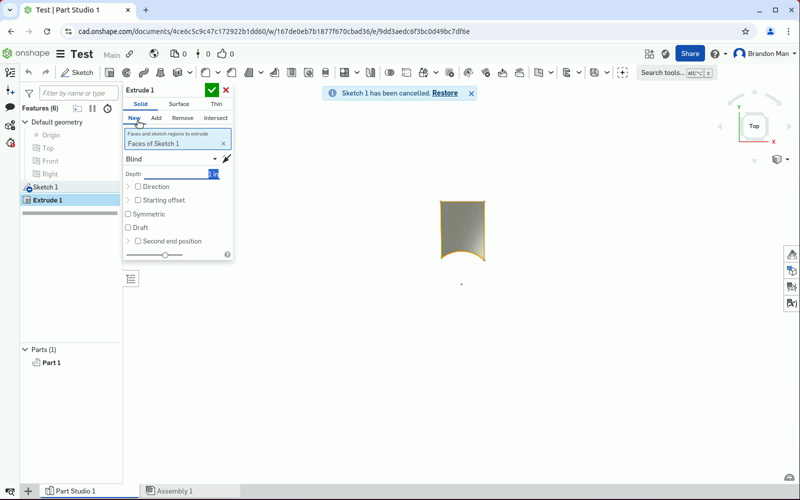
text(2.889)
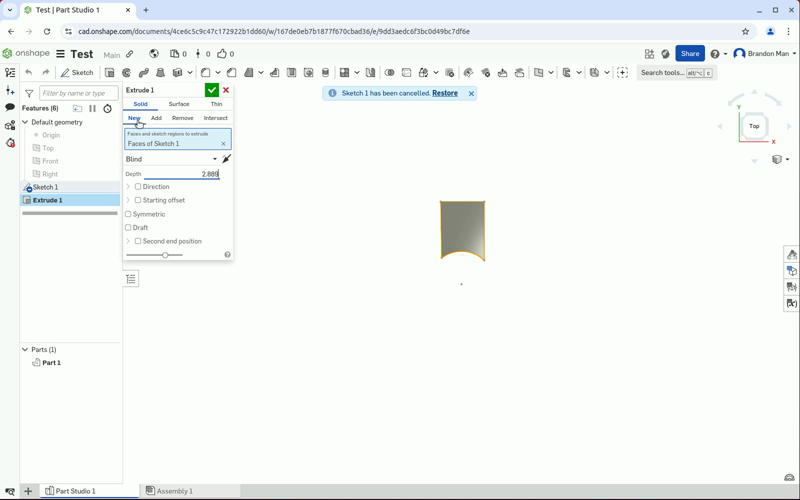
key(enter)
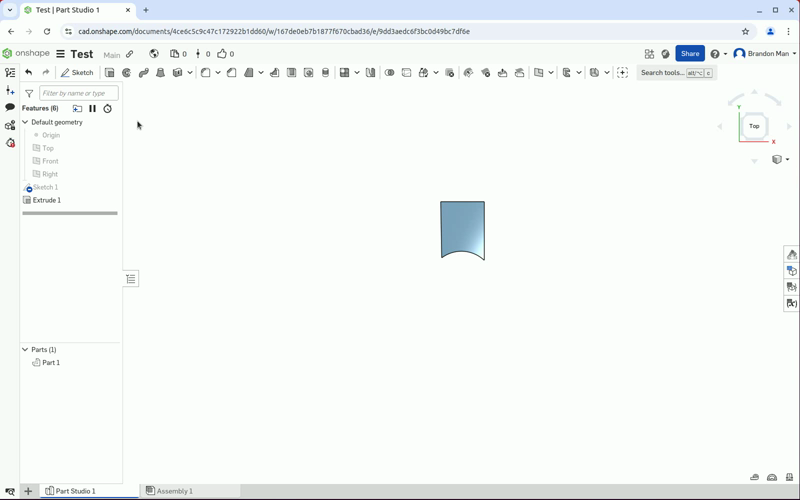
key(shift+h)
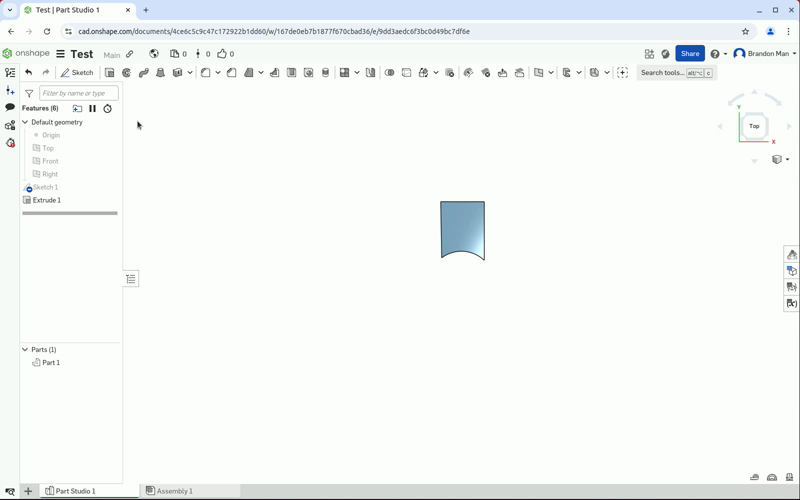
key(shift+h)
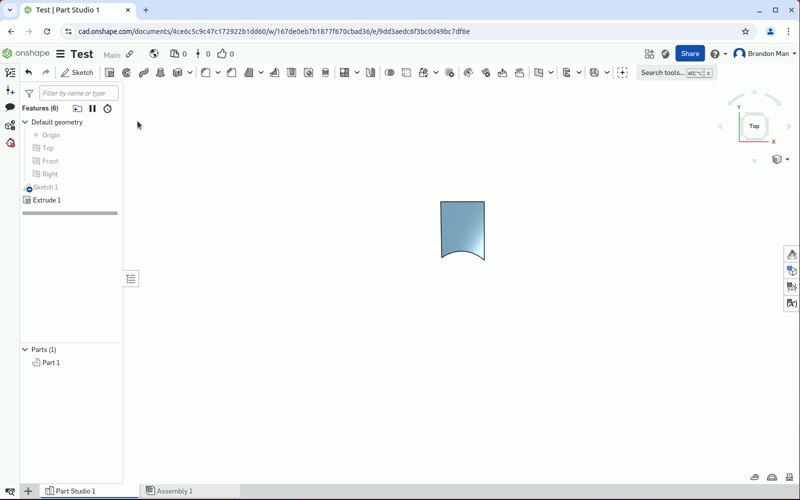
mouse_move(73, 189)
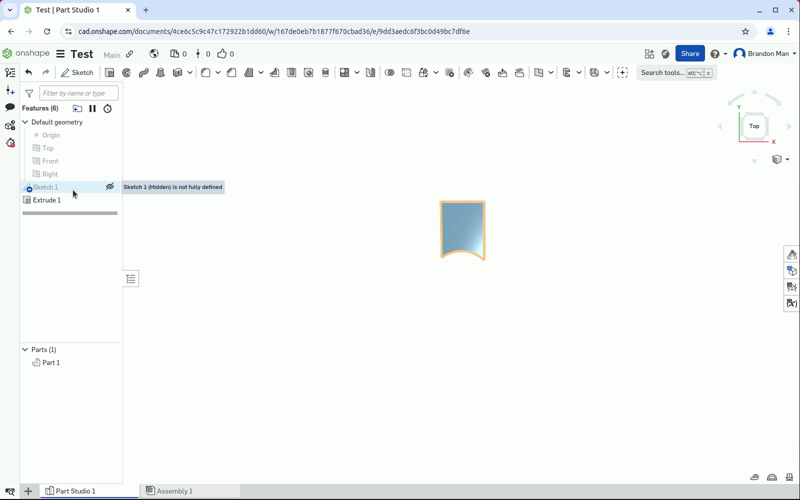
click(73, 189)
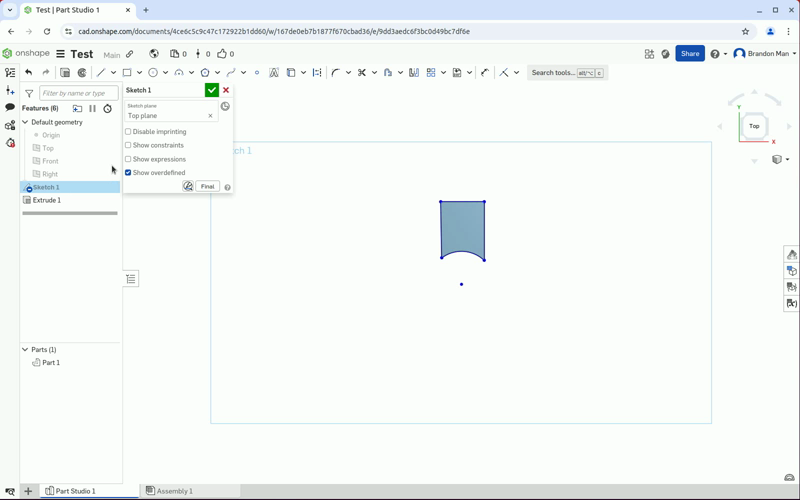
mouse_move(229, 92)
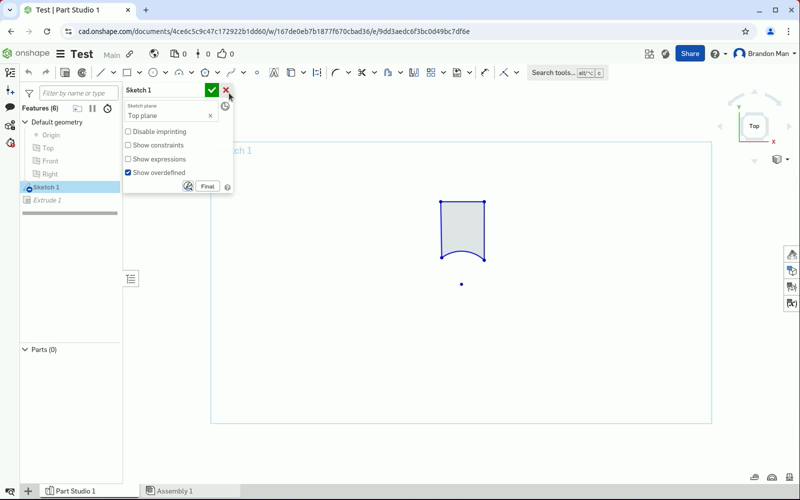
click(229, 92)
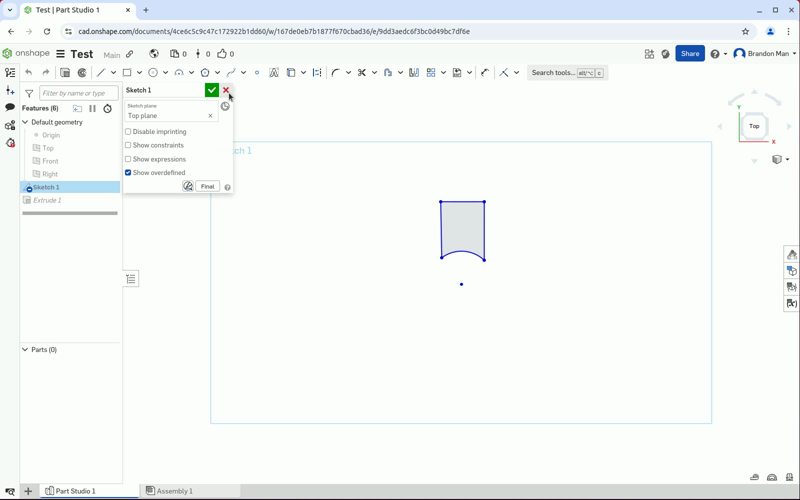
key(shift+s)
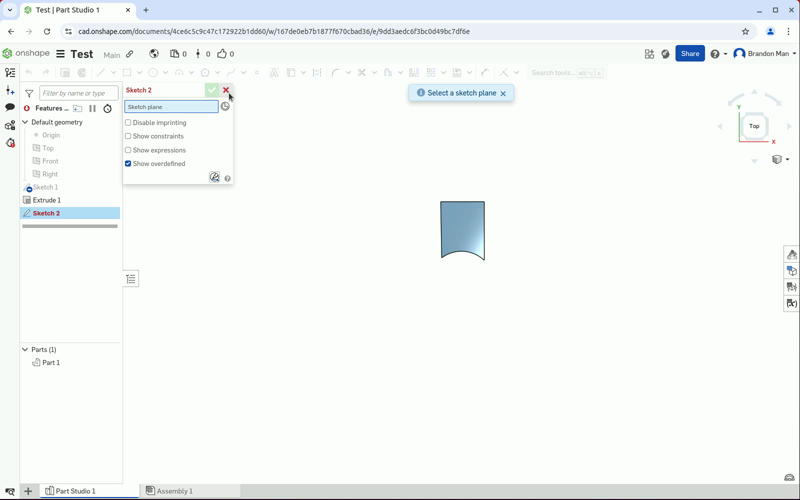
mouse_move(73, 150)
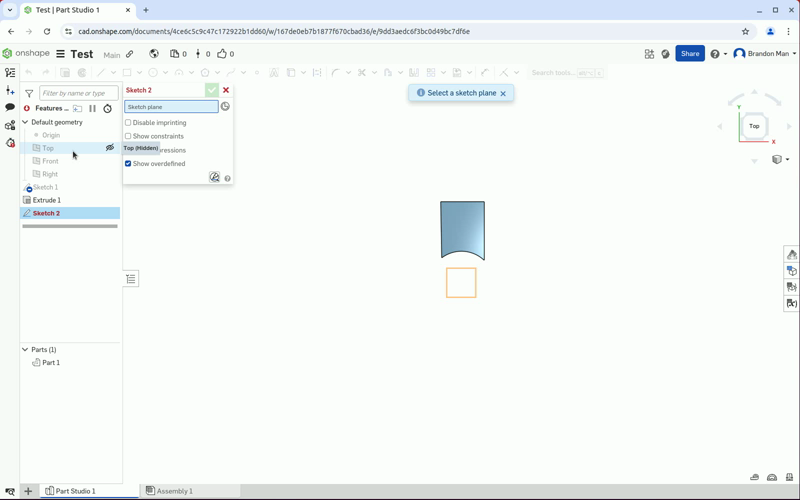
click(73, 150)
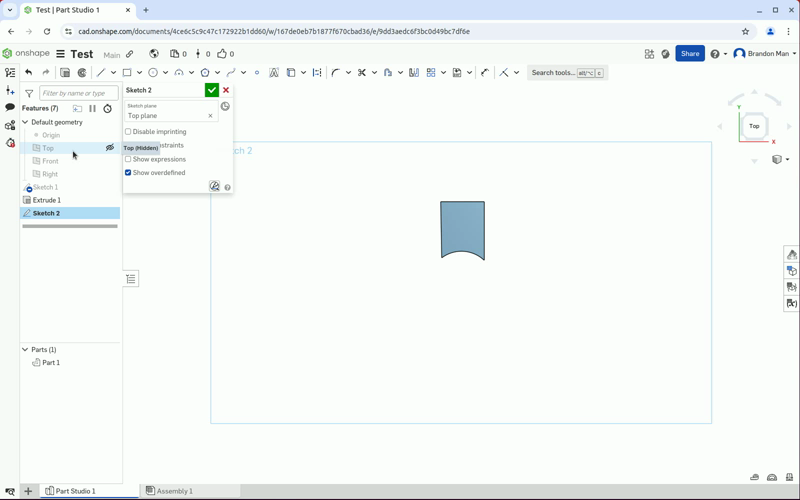
mouse_move(73, 352)
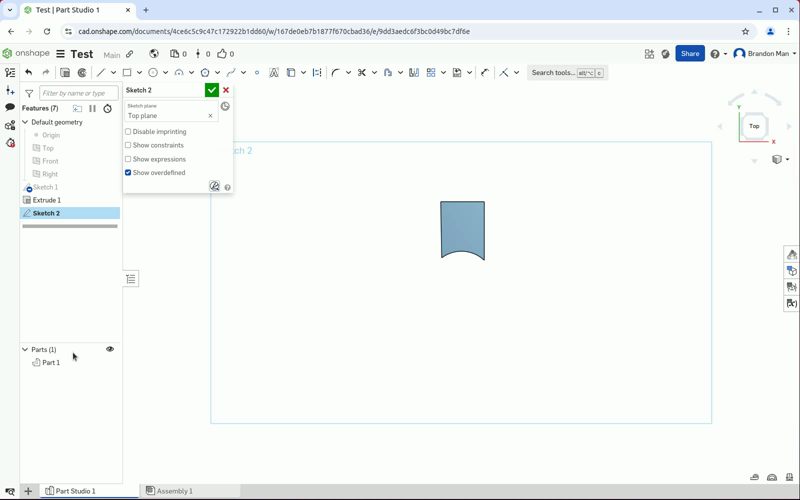
key(y)
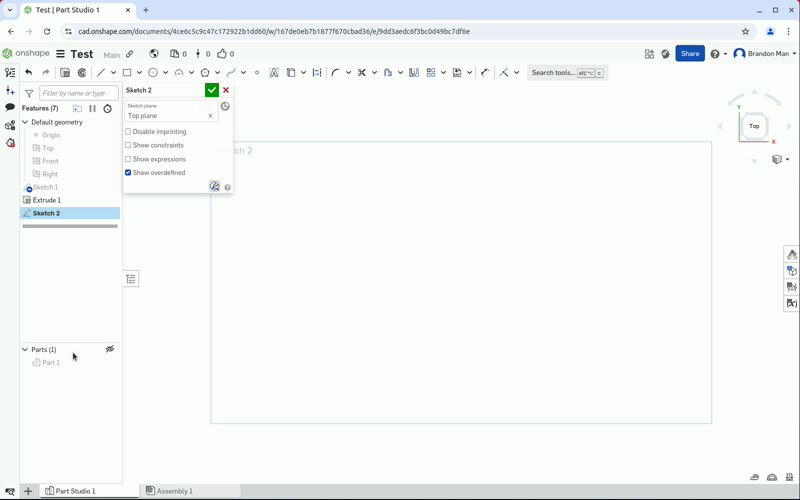
key(c)
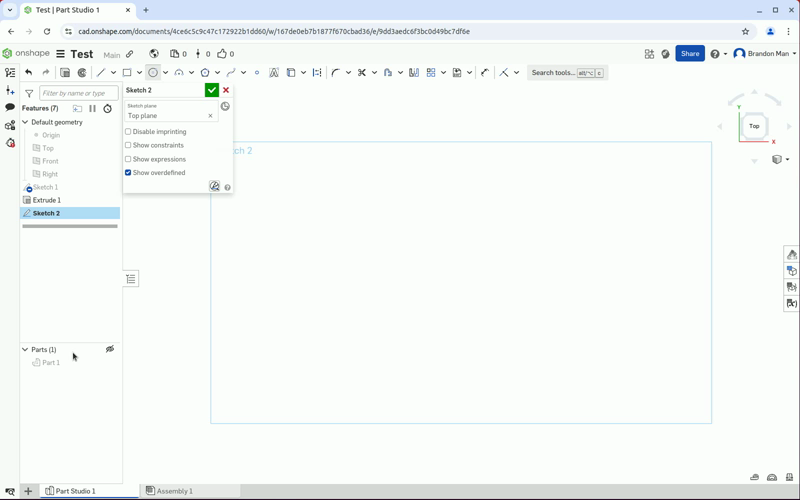
key_down(shift)
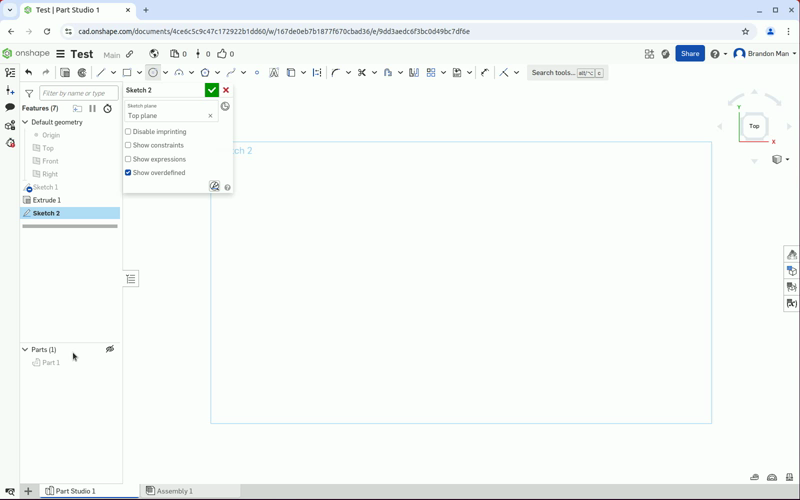
mouse_move(461, 282)
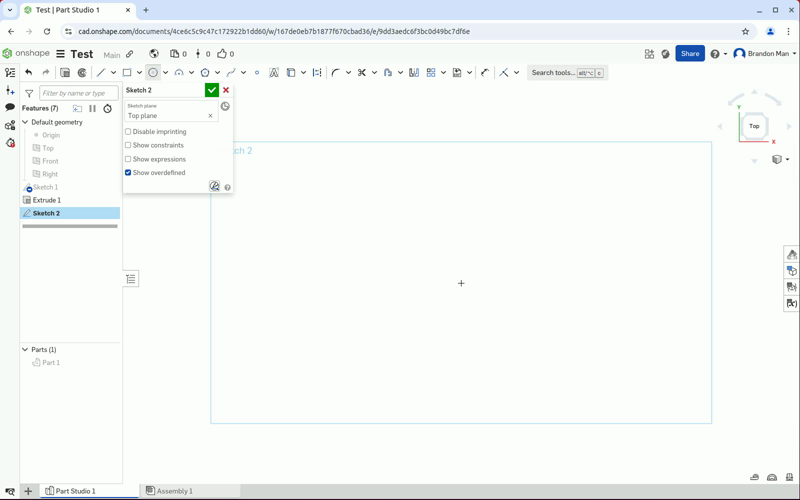
click(461, 282)
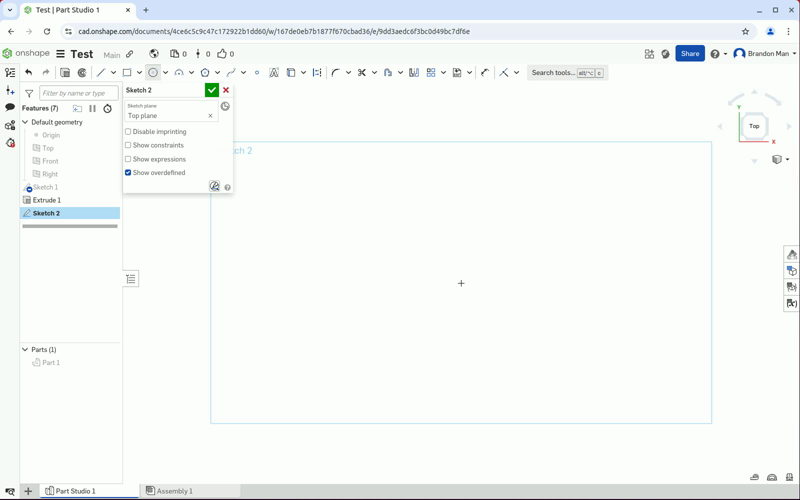
key_up(shift)
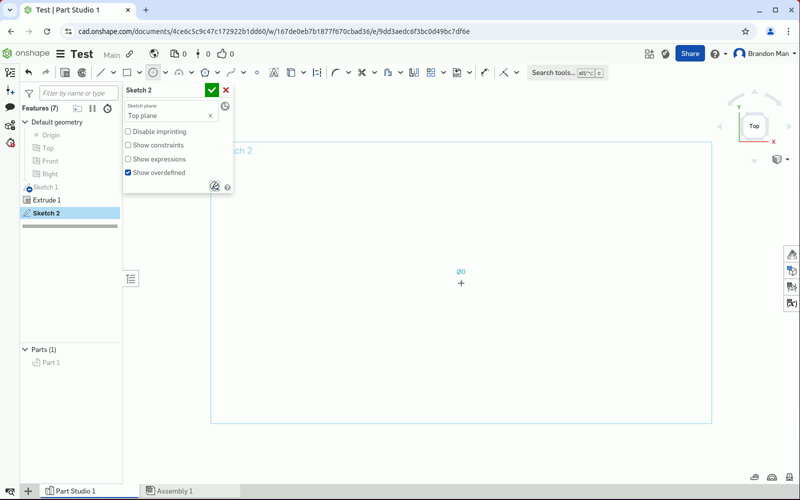
mouse_move(494, 282)
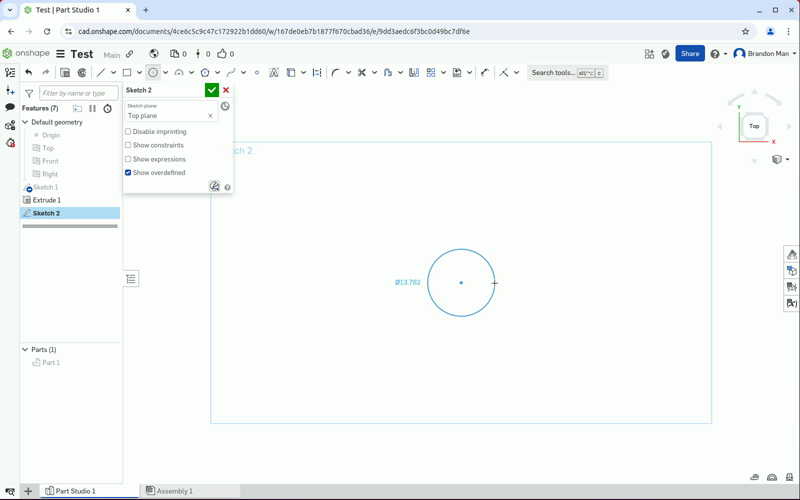
click(494, 282)
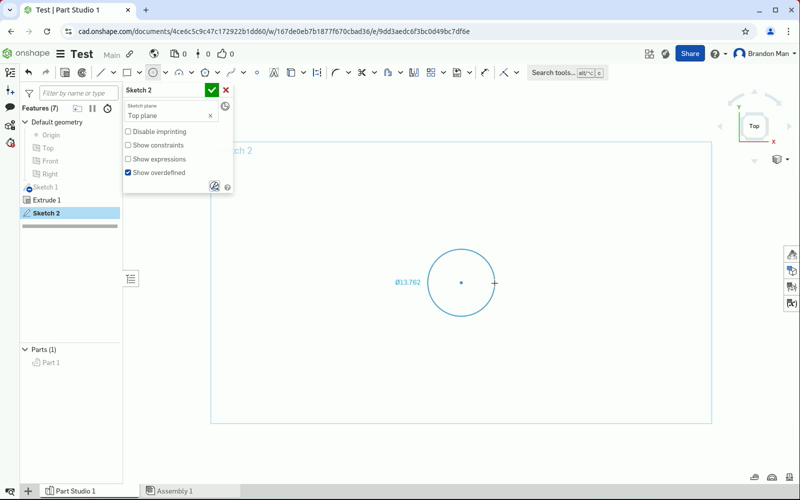
key(esc)
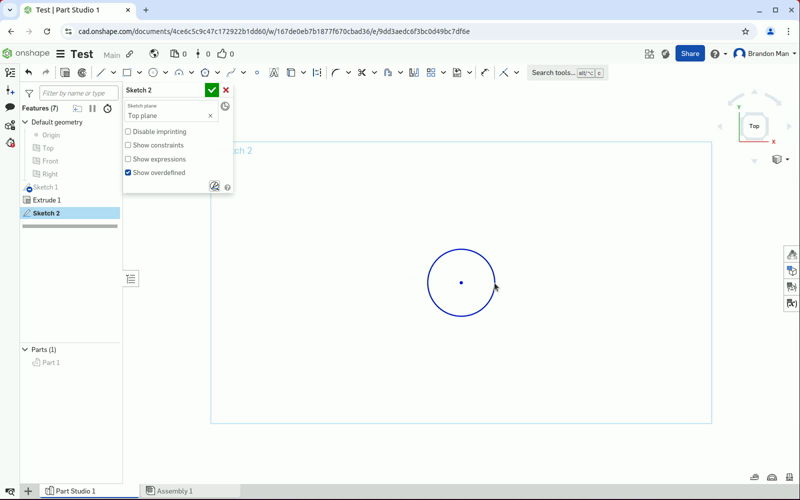
key(c)
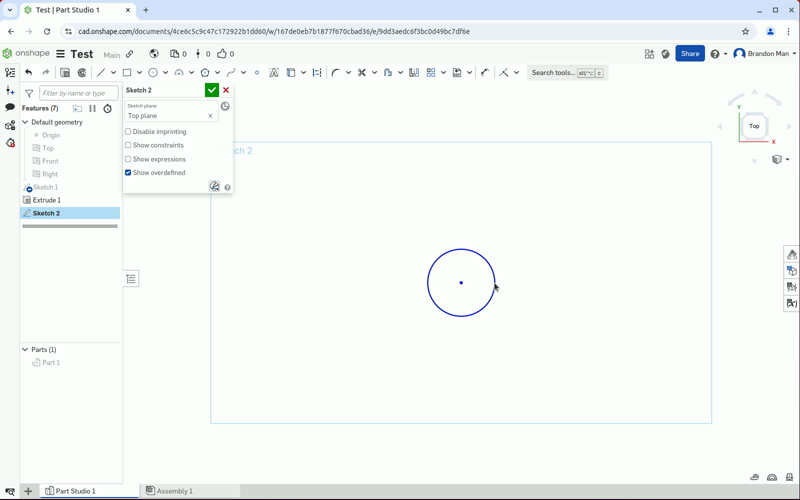
key_down(shift)
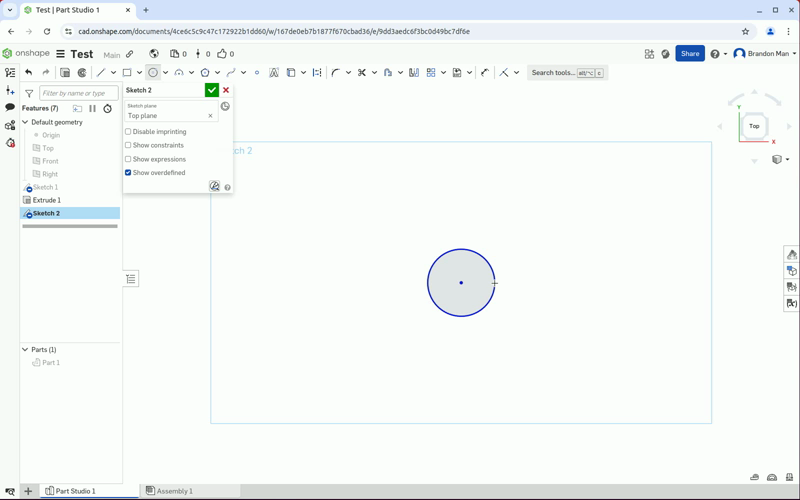
mouse_move(461, 282)
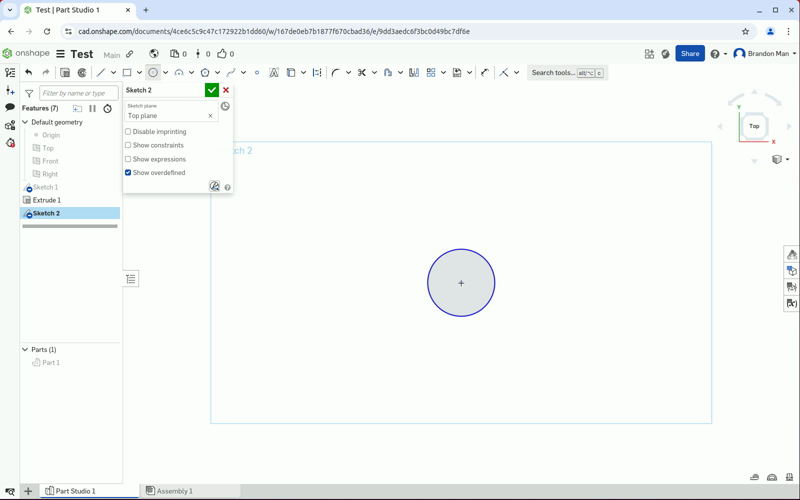
click(461, 282)
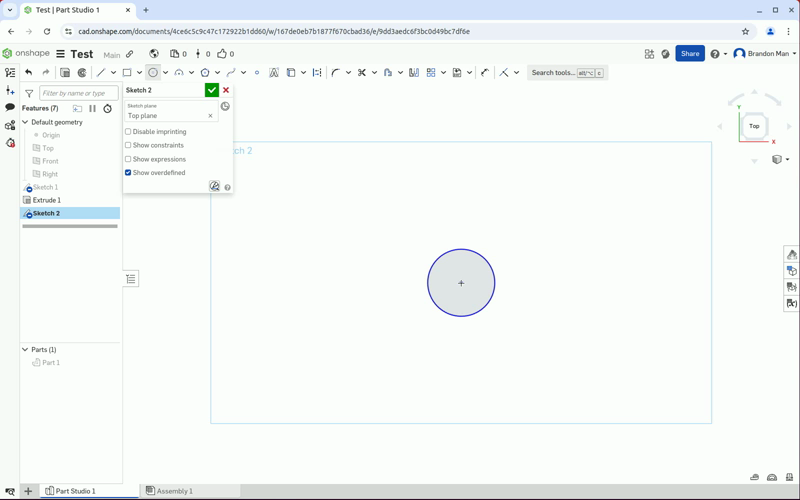
key_up(shift)
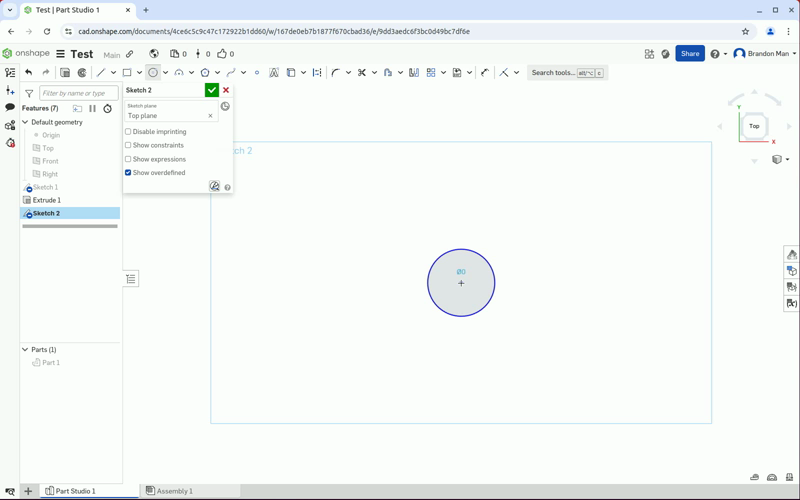
mouse_move(480, 282)
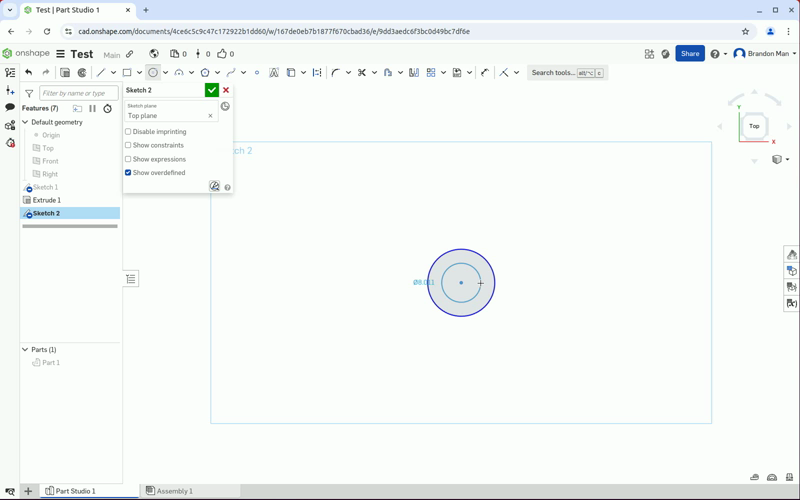
click(480, 282)
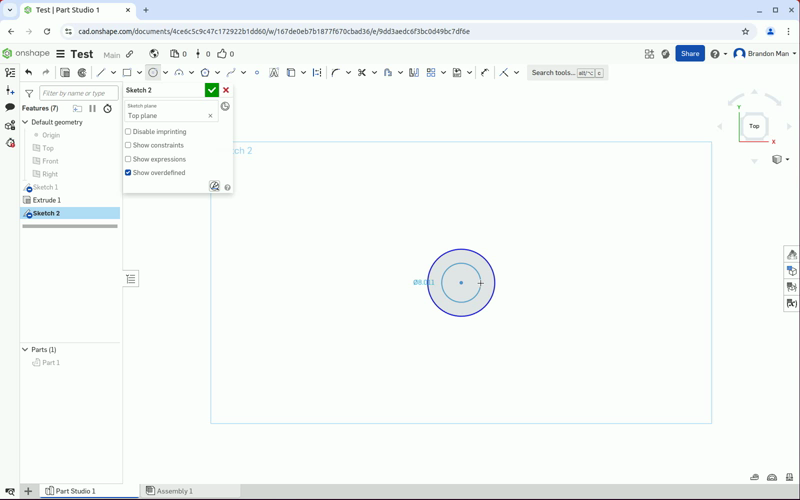
key(esc)
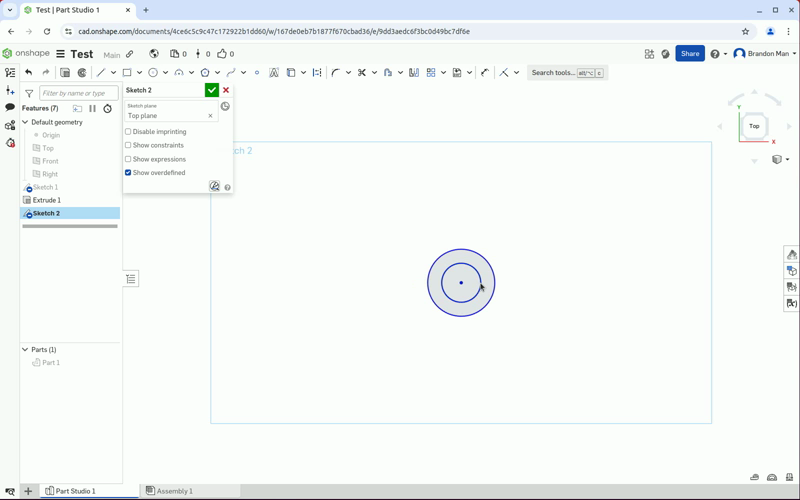
mouse_move(443, 259)
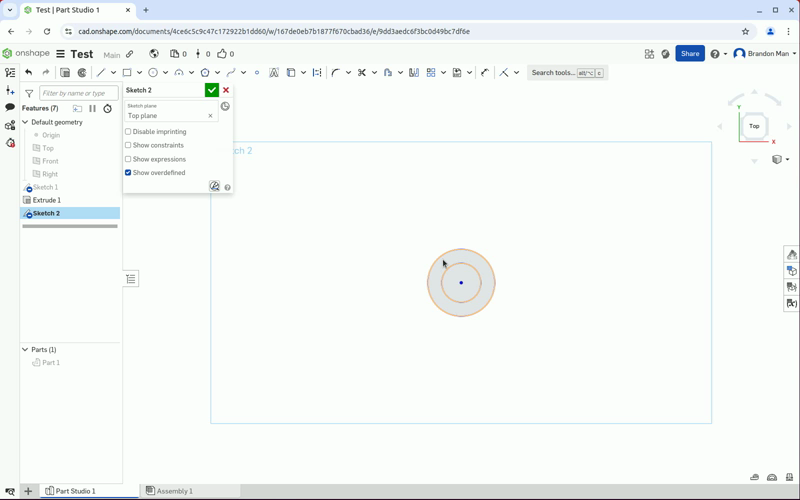
click(443, 259)
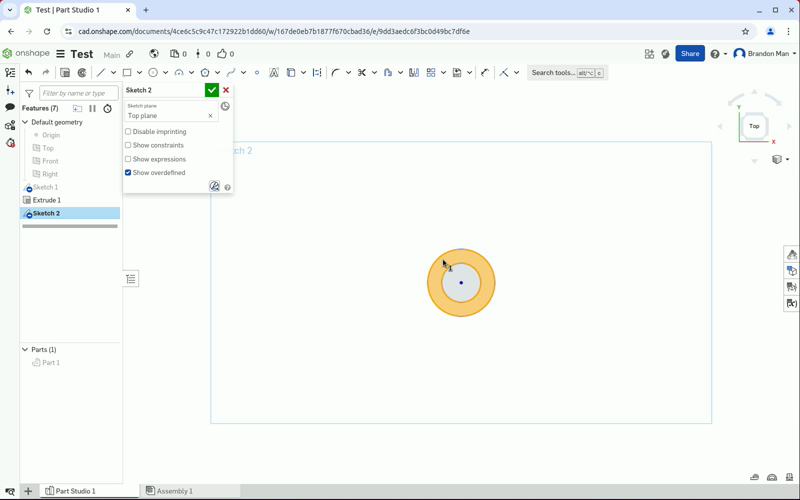
mouse_move(73, 352)
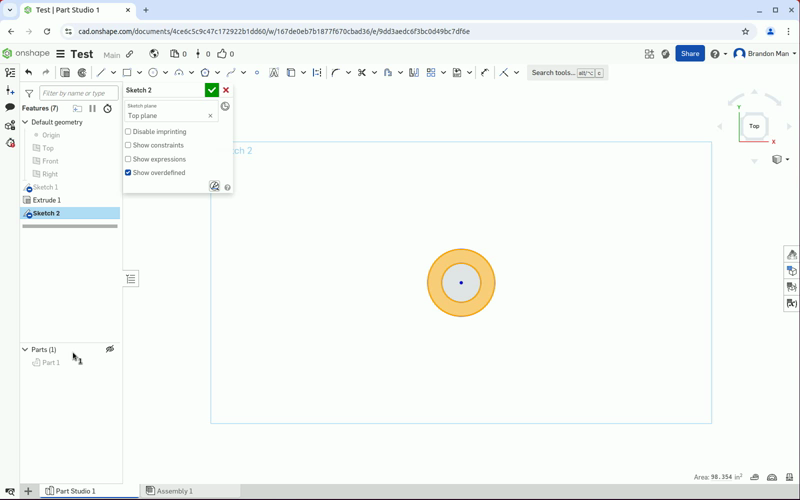
key(shift+y)
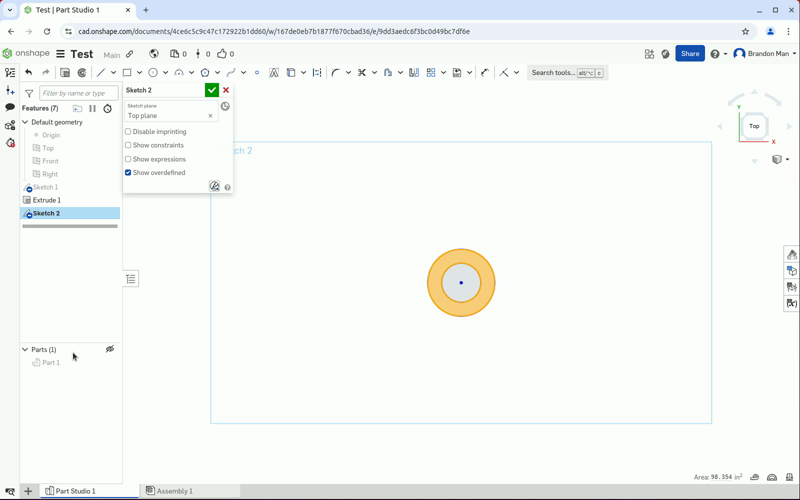
key(shift+e)
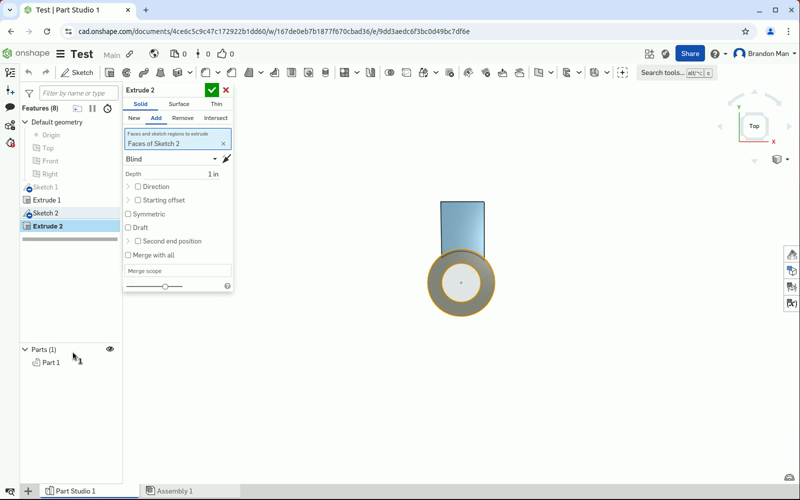
mouse_move(143, 106)
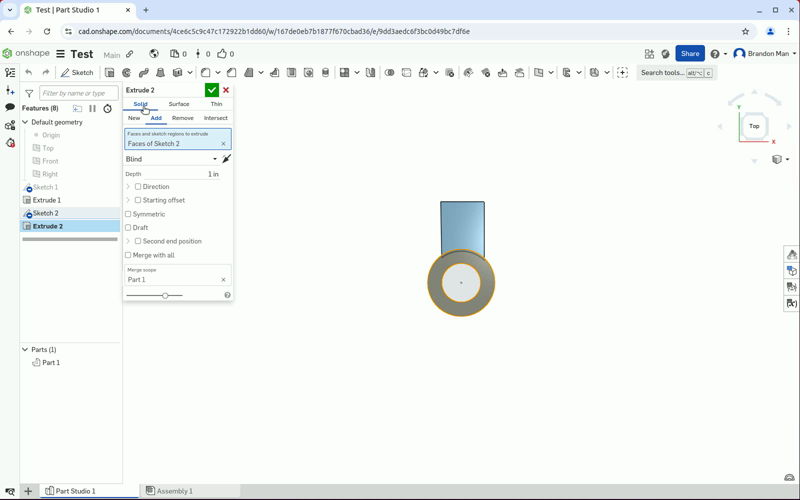
click(143, 106)
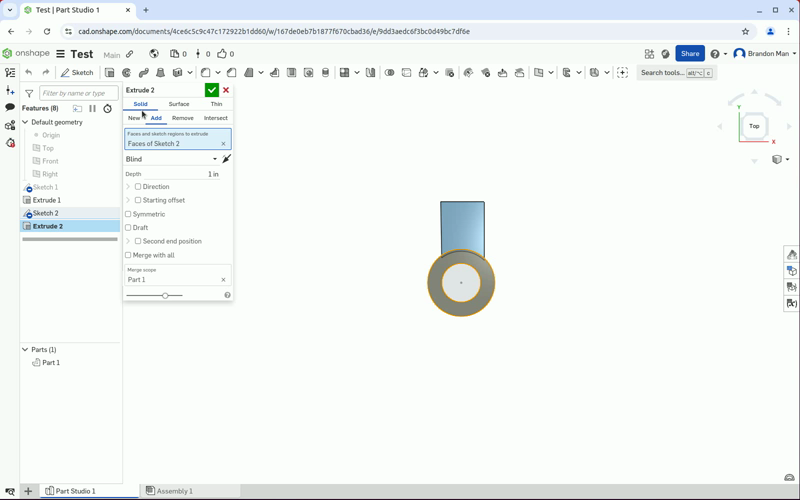
mouse_move(137, 120)
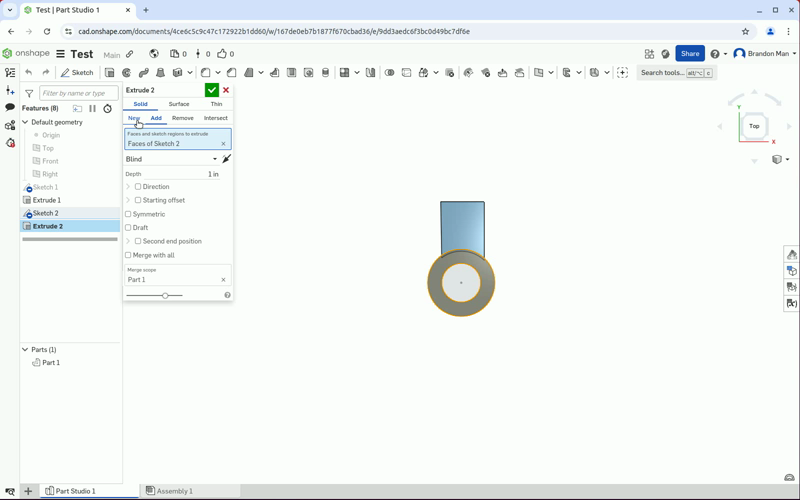
click(137, 120)
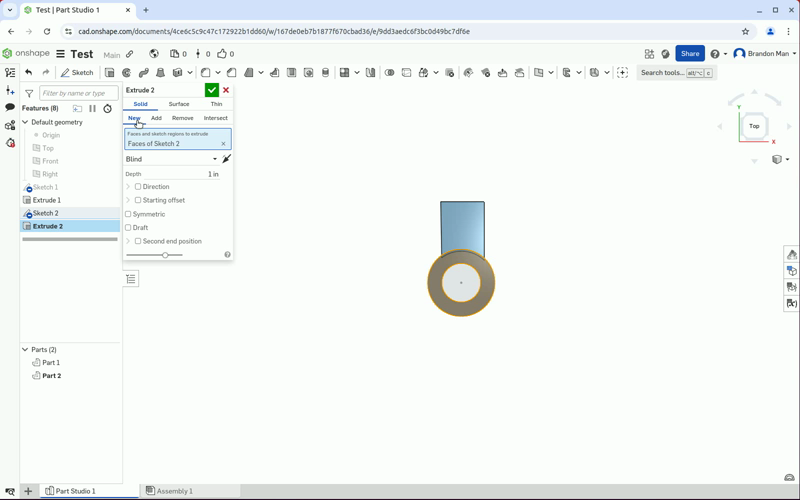
key(tab, 4)
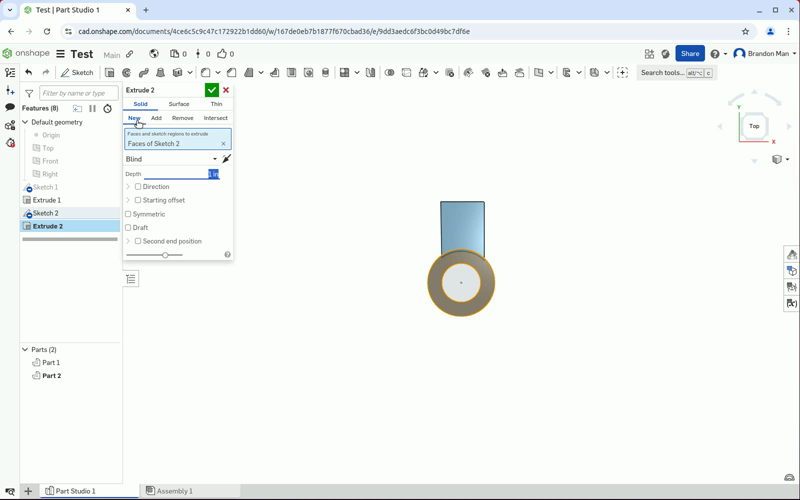
text(2.889)
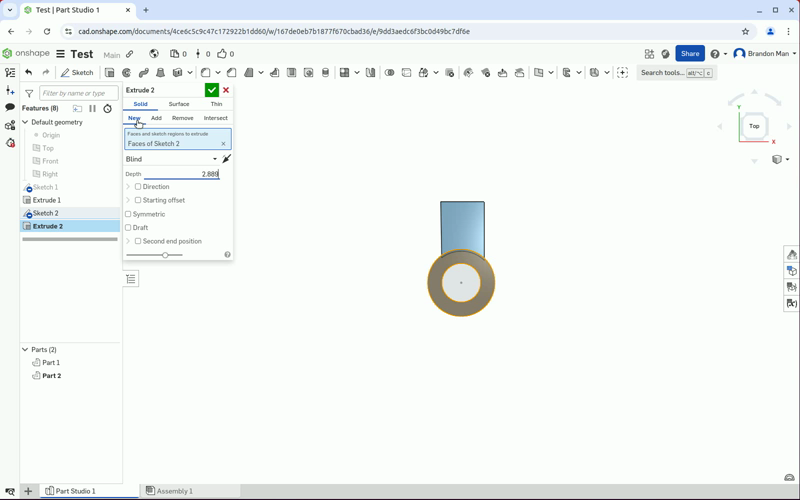
key(enter)
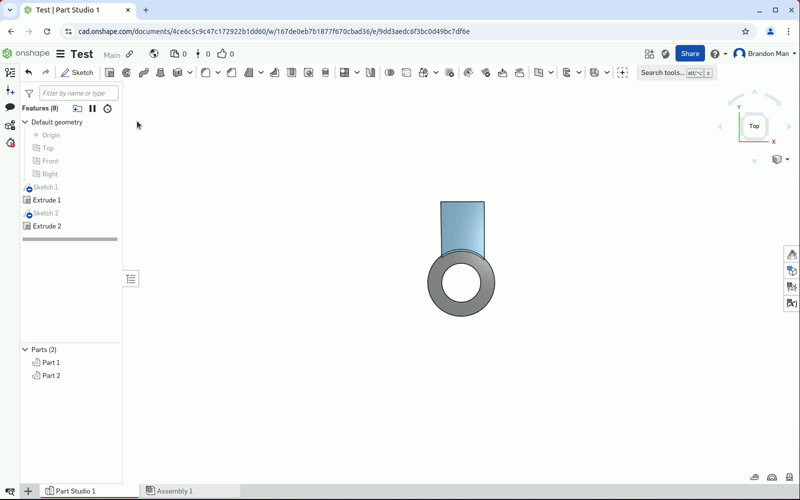
key(shift+h)
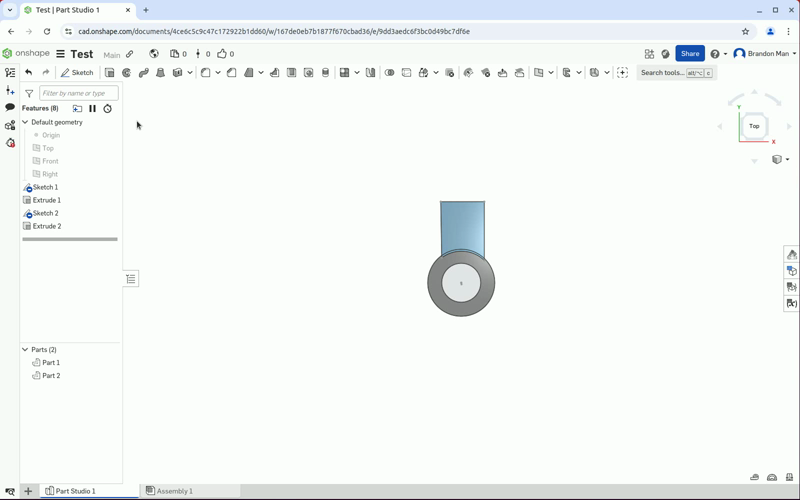
key(shift+h)
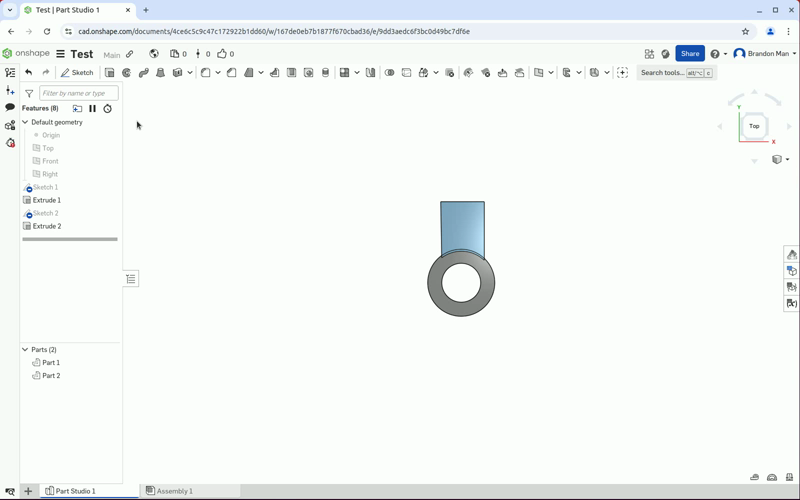
mouse_move(73, 189)
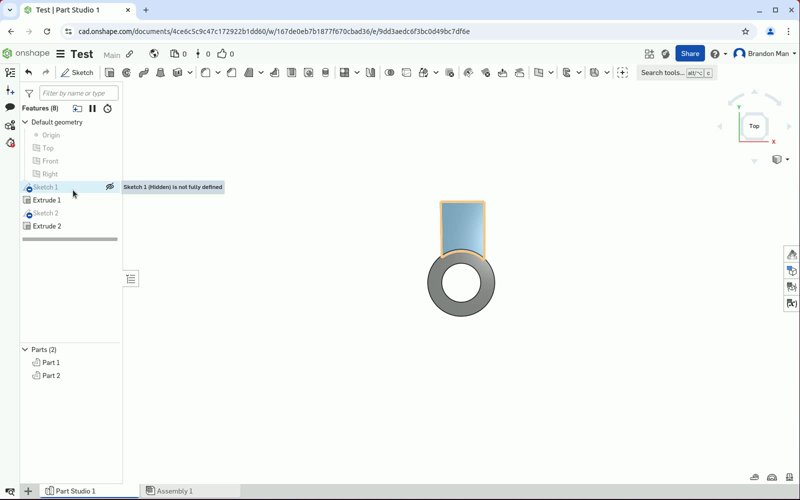
click(73, 189)
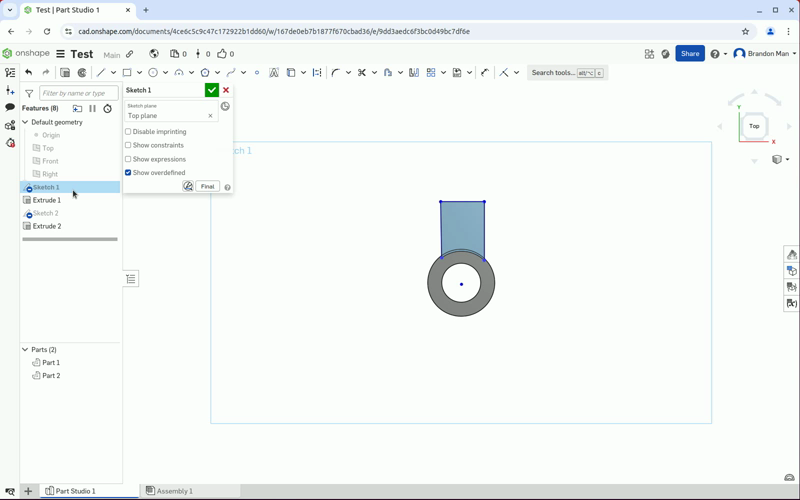
mouse_move(229, 92)
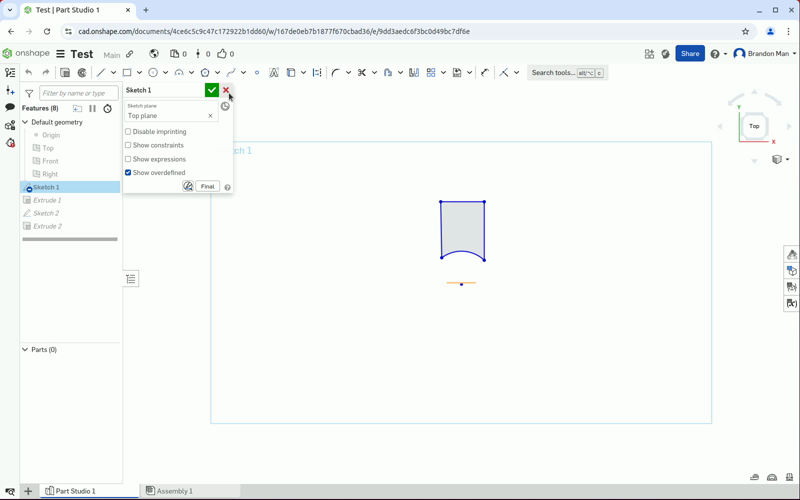
click(229, 92)
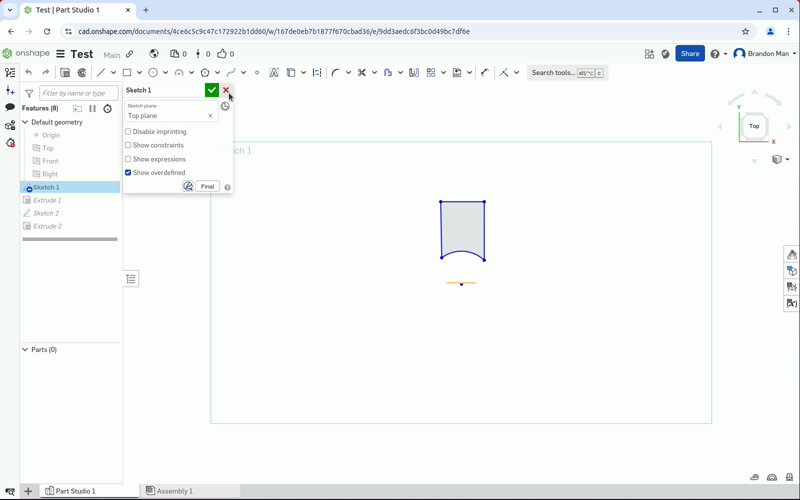
key(shift+s)
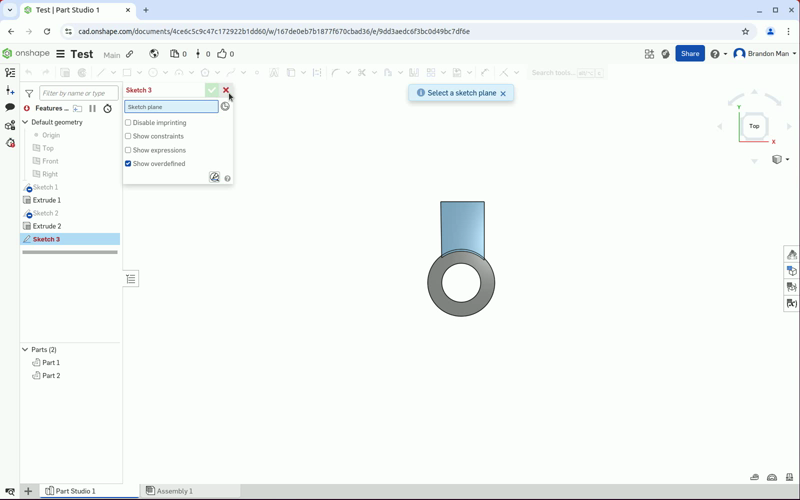
mouse_move(73, 150)
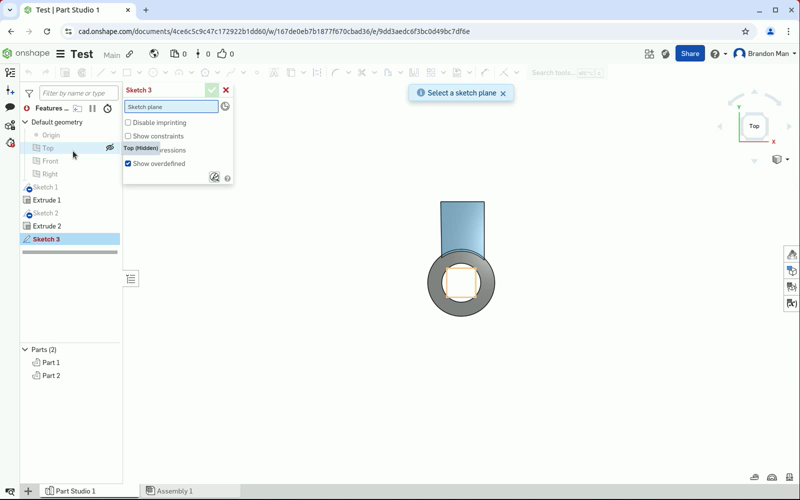
click(73, 150)
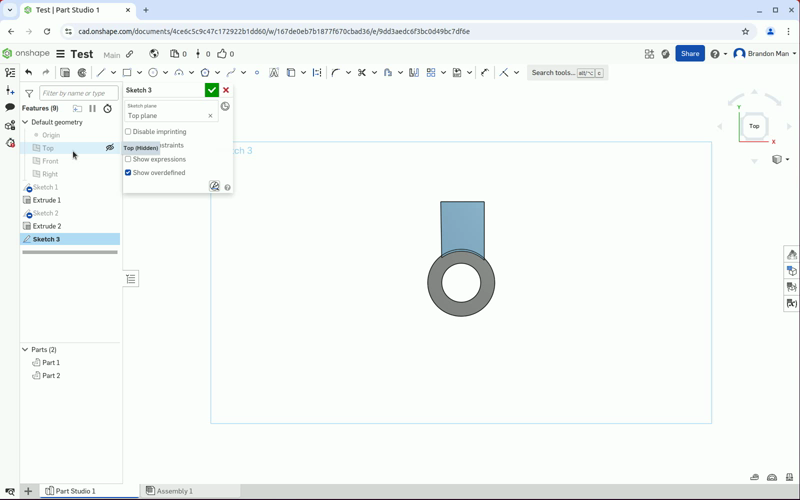
mouse_move(73, 352)
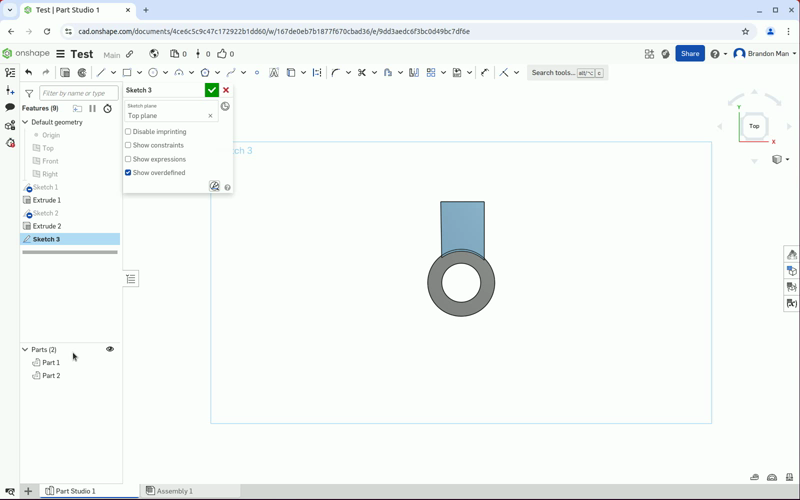
key(y)
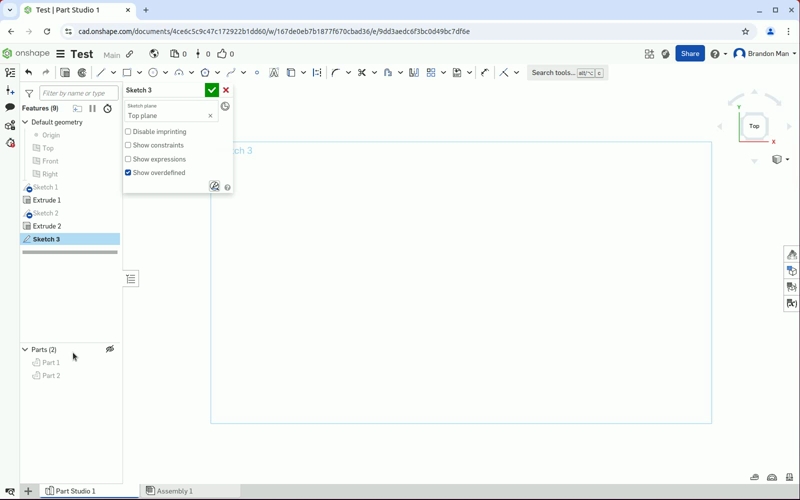
key(l)
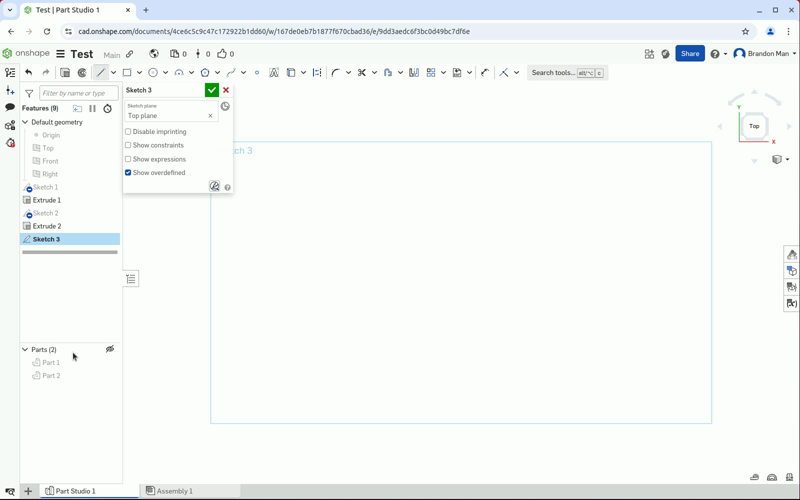
key_down(shift)
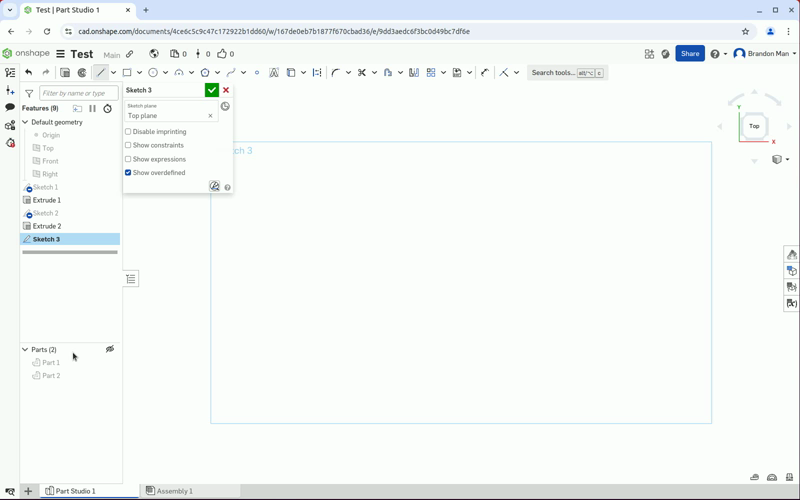
mouse_move(440, 366)
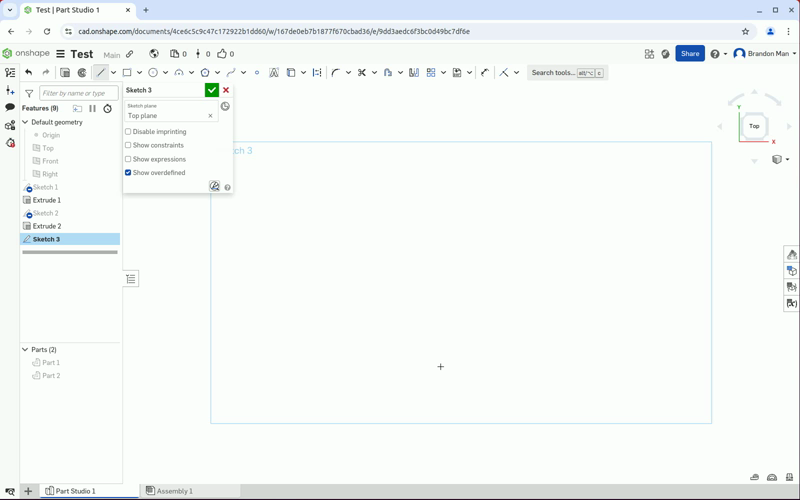
click(440, 366)
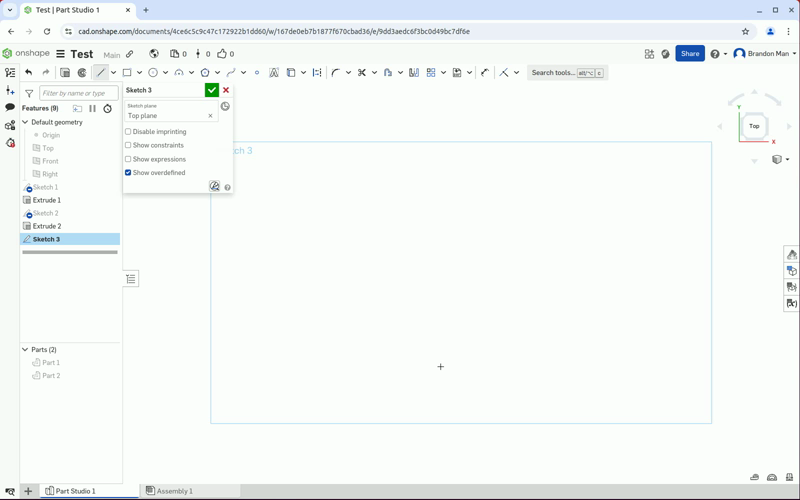
key_up(shift)
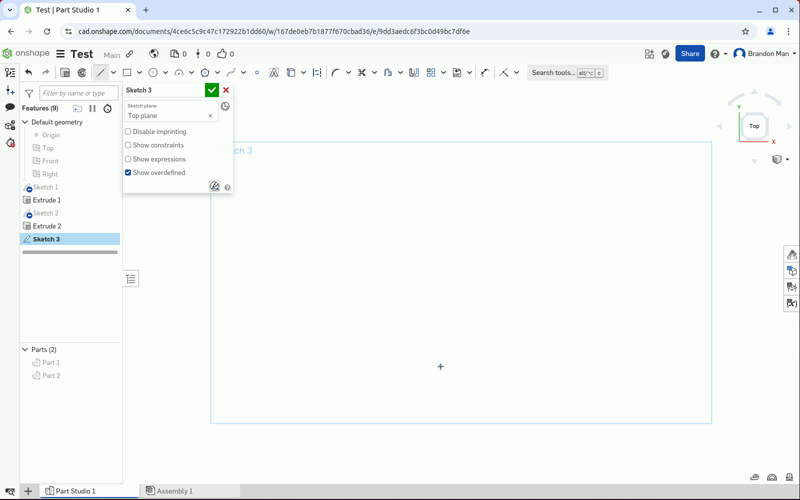
key_down(shift)
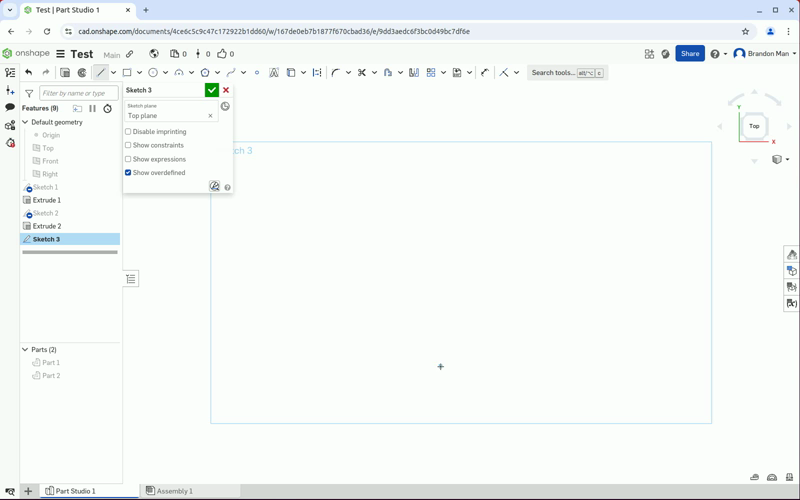
mouse_move(470, 366)
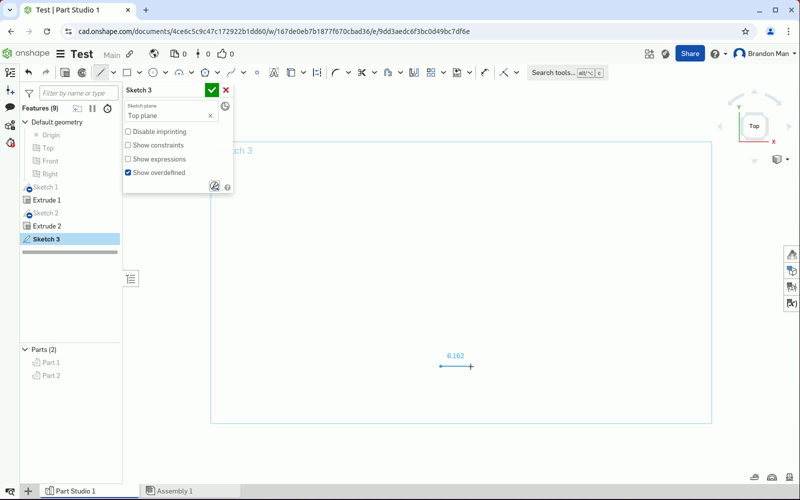
mouse_move(483, 366)
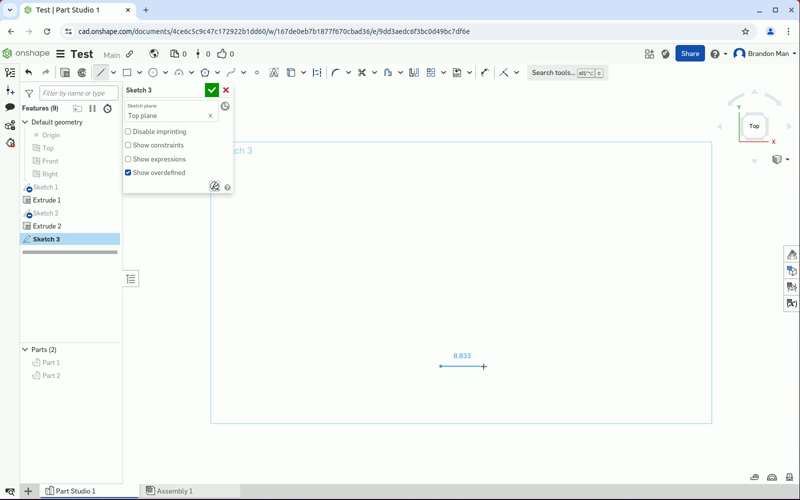
click(483, 366)
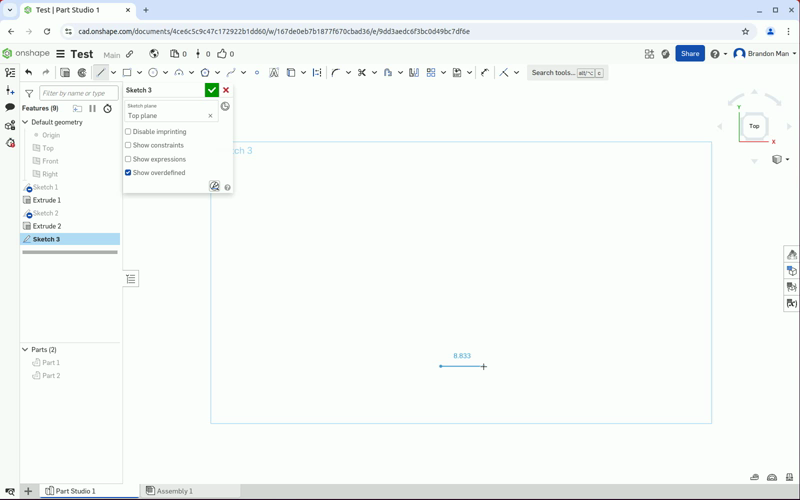
key_up(shift)
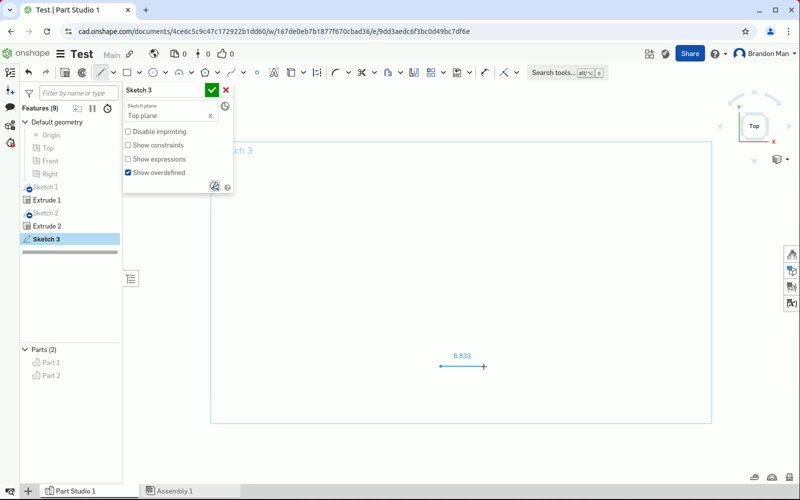
key_down(shift)
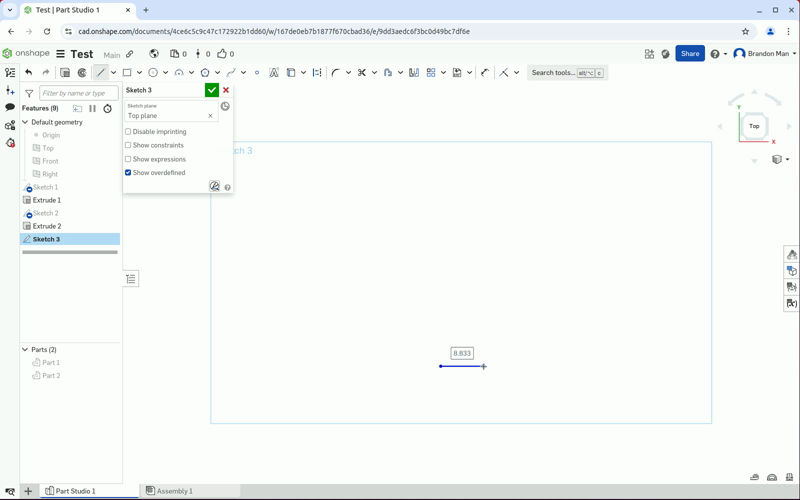
mouse_move(483, 305)
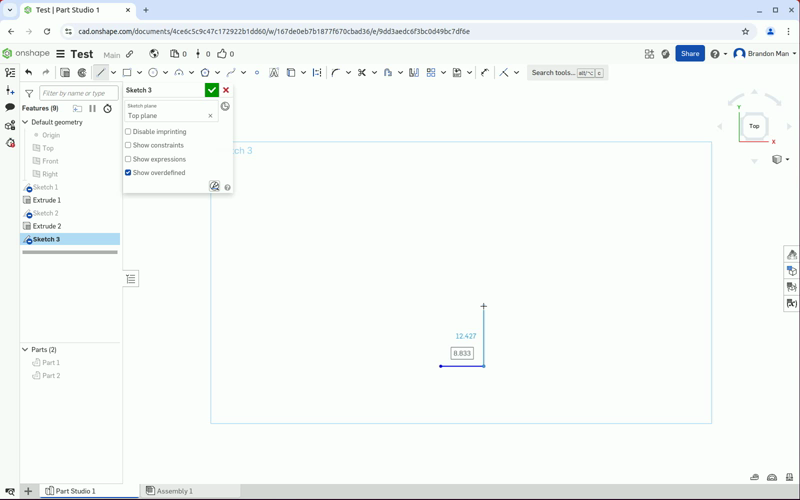
click(483, 305)
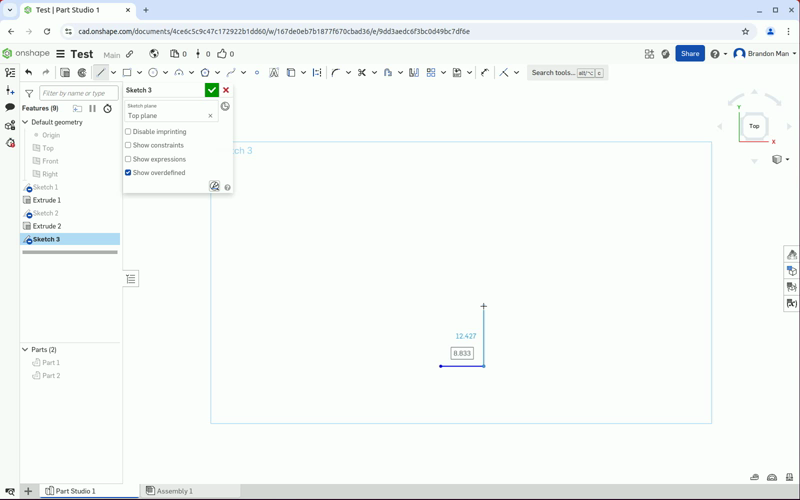
key_up(shift)
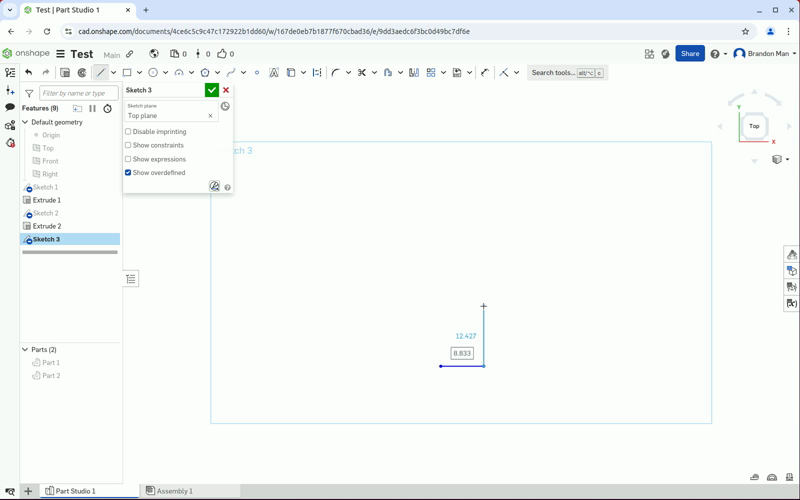
key(esc)
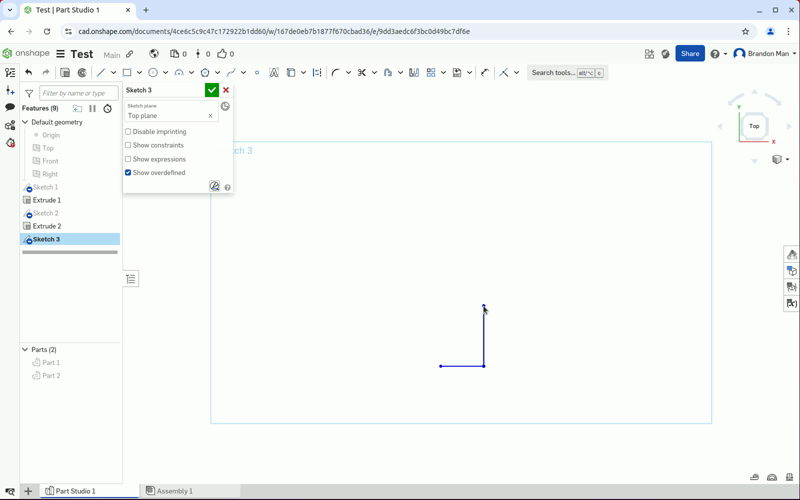
key(a)
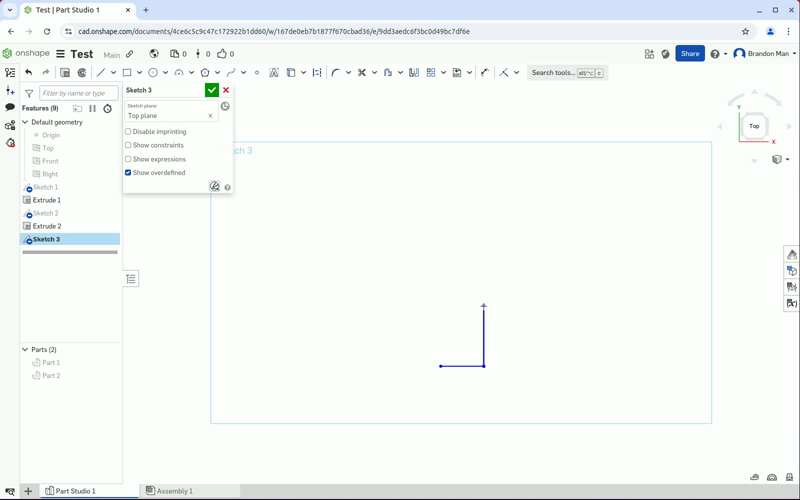
mouse_move(483, 305)
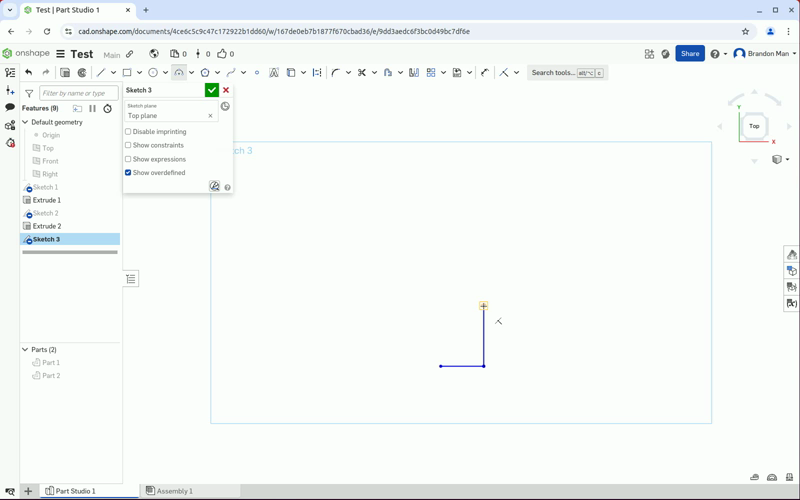
click(483, 305)
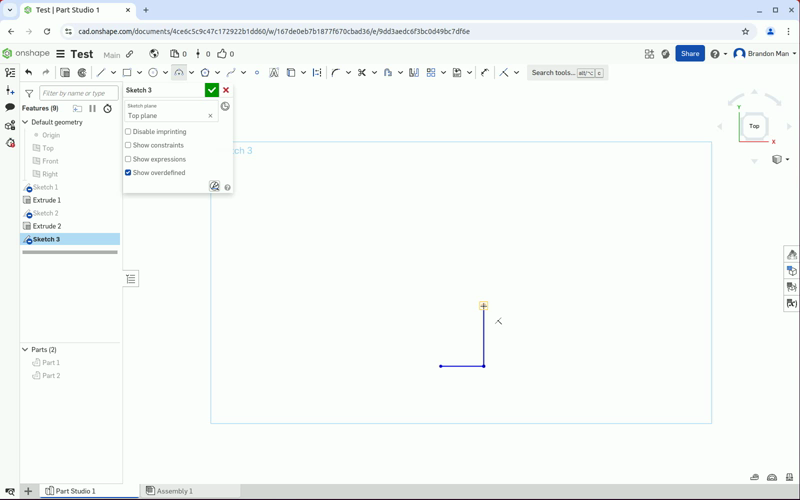
key_down(shift)
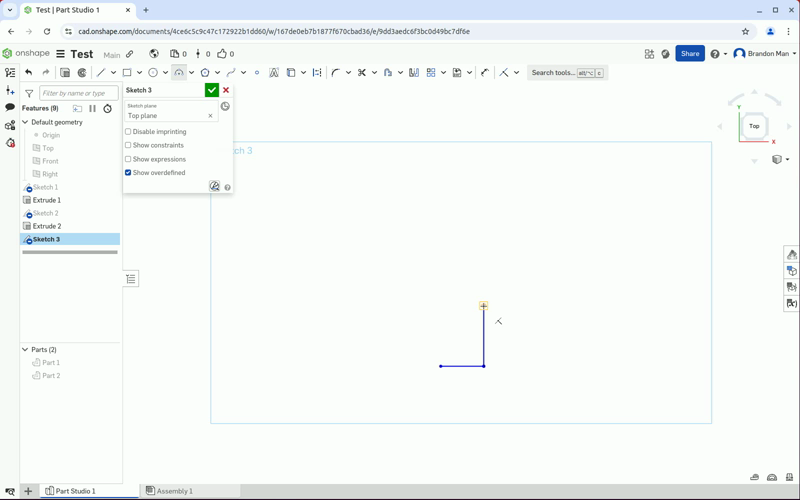
mouse_move(440, 308)
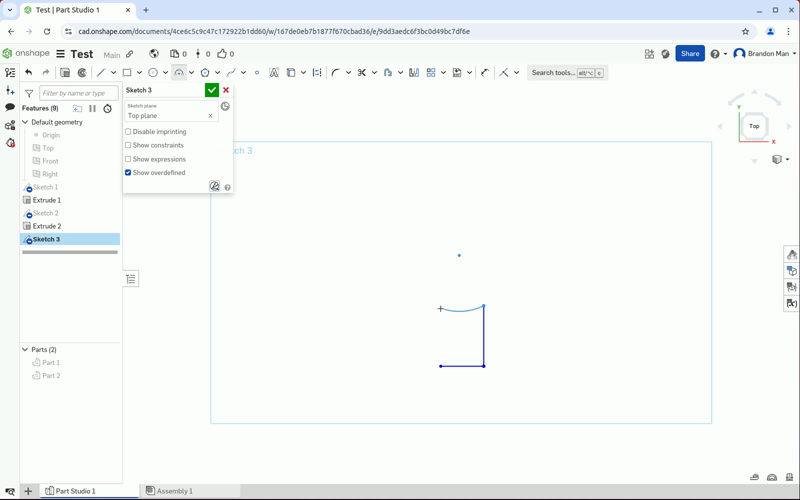
click(440, 308)
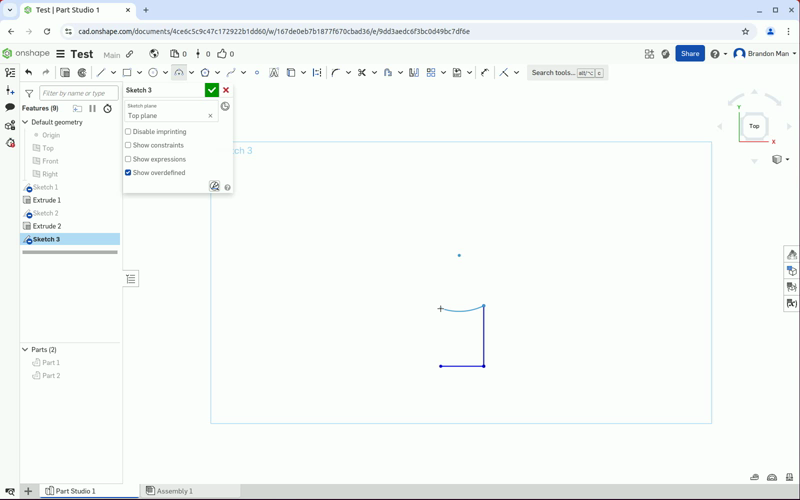
mouse_move(462, 315)
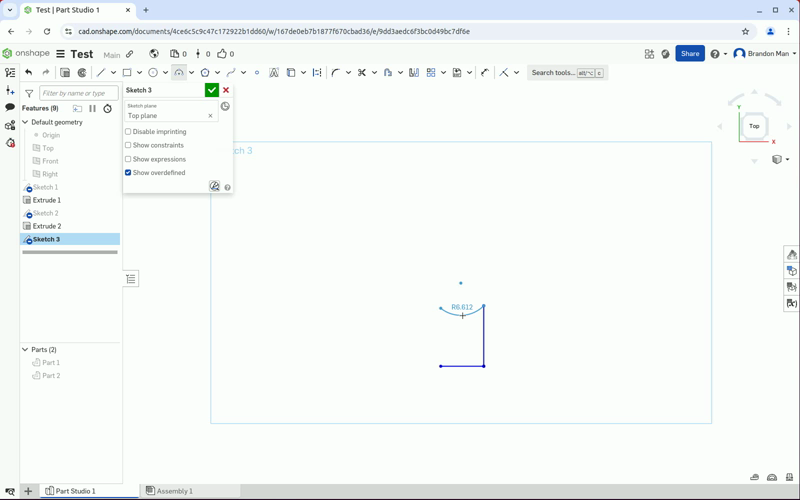
click(462, 315)
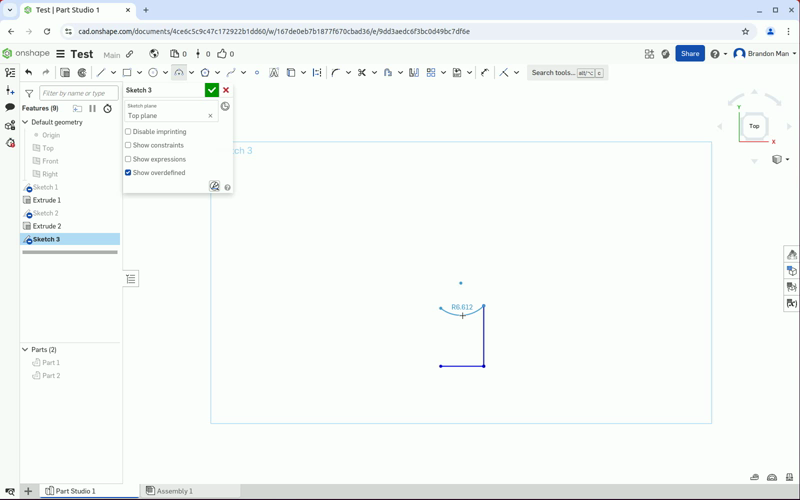
key_up(shift)
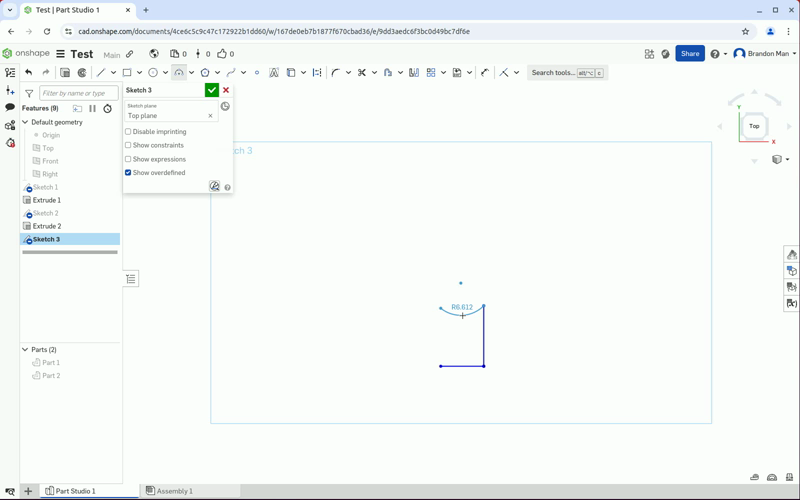
key(esc)
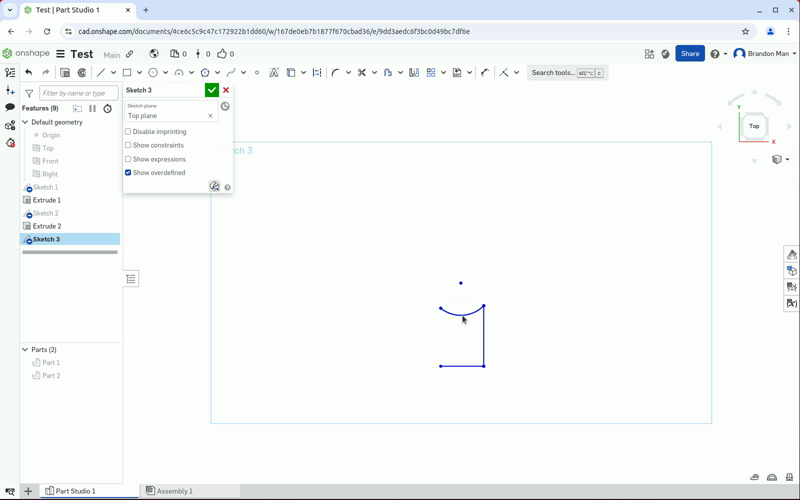
key(l)
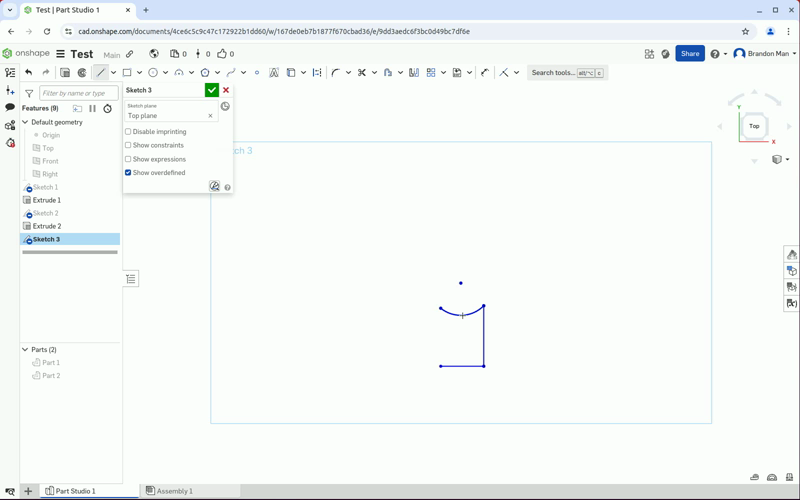
mouse_move(440, 308)
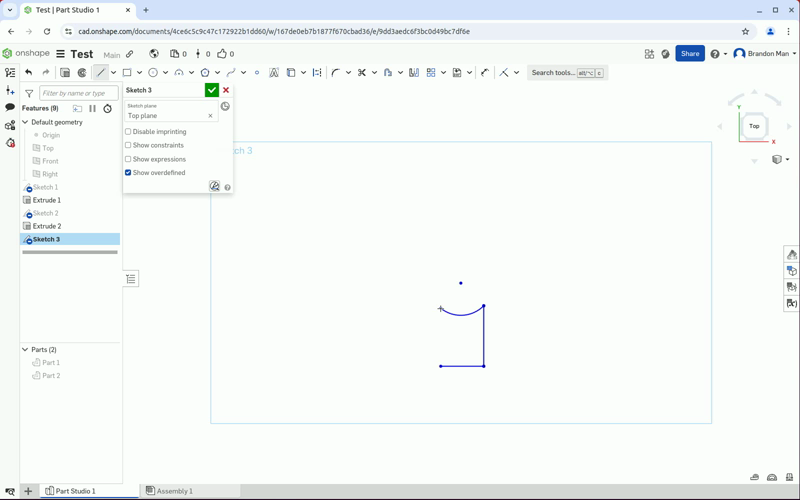
click(440, 308)
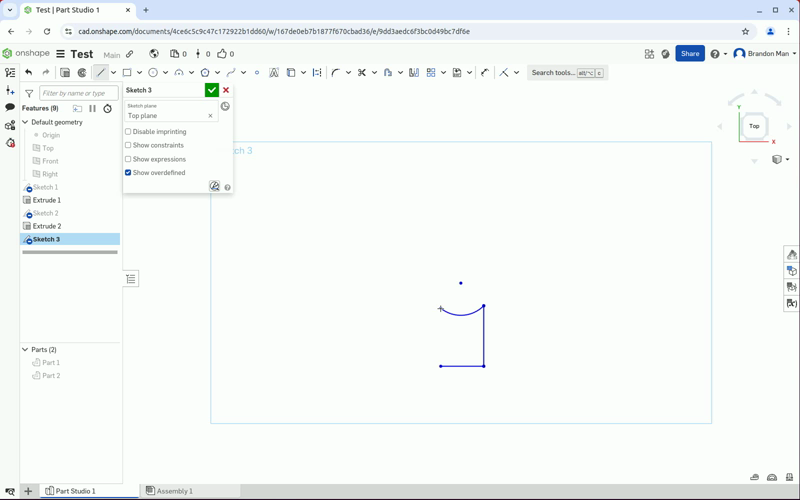
mouse_move(470, 308)
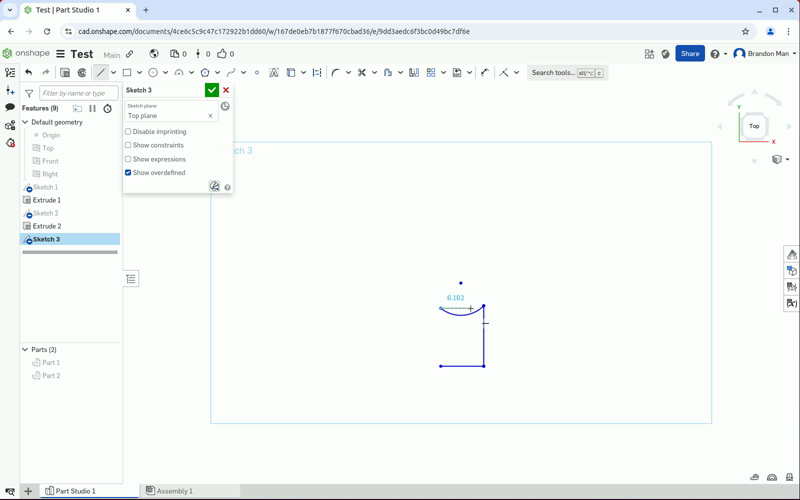
key_down(shift)
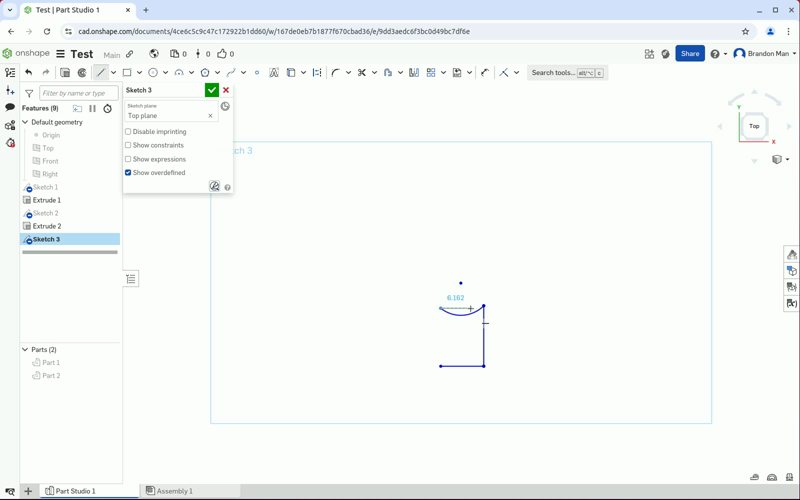
mouse_move(440, 366)
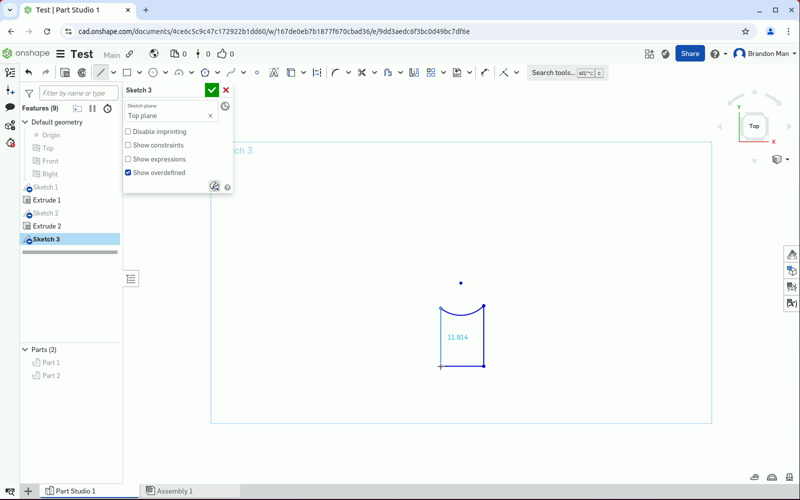
key_up(shift)
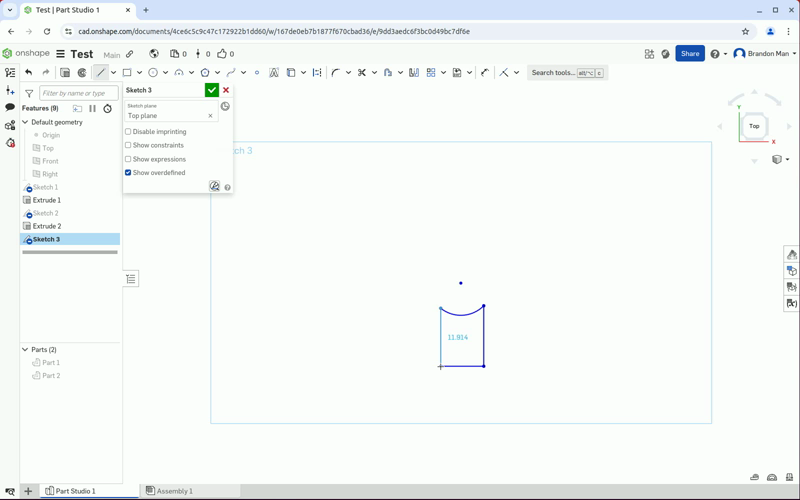
click(440, 366)
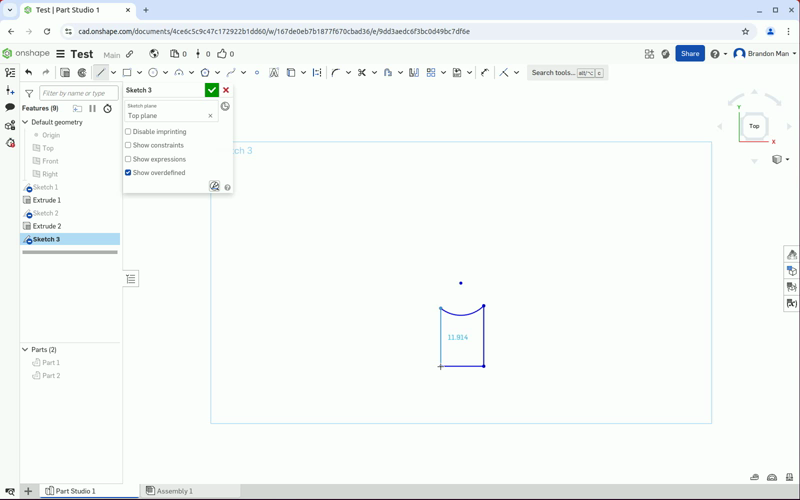
key(esc)
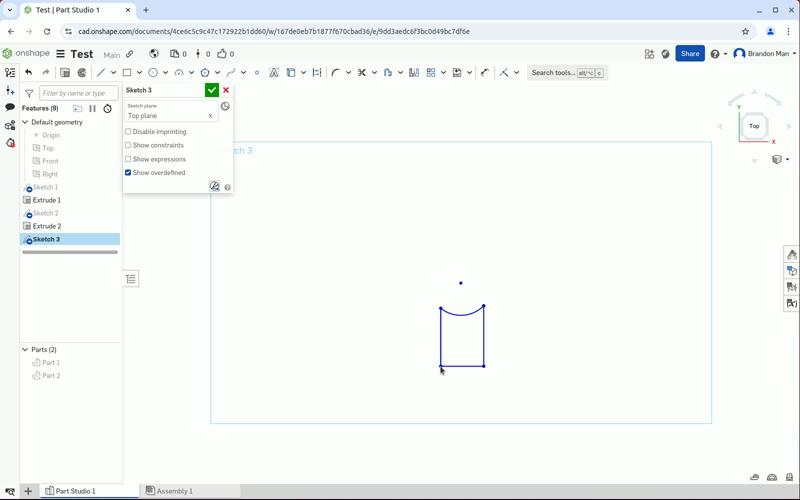
mouse_move(475, 327)
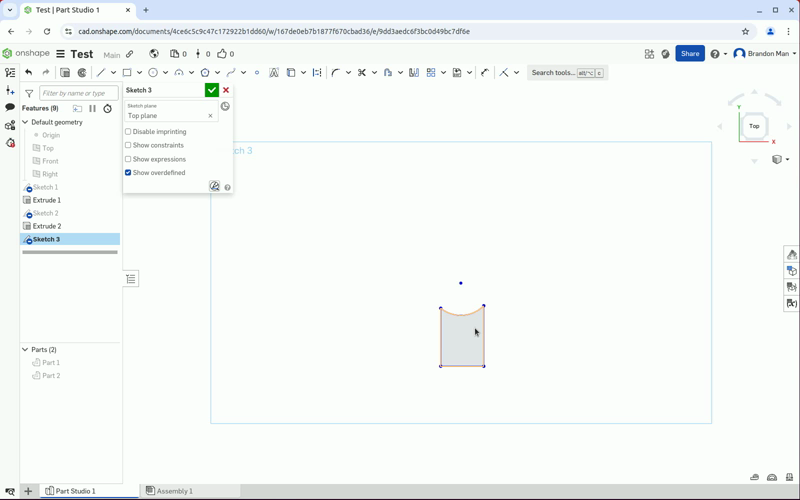
click(475, 327)
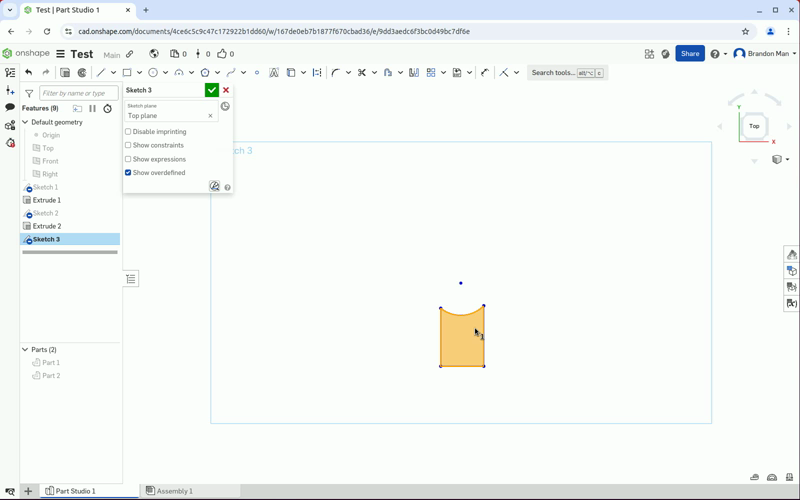
mouse_move(73, 352)
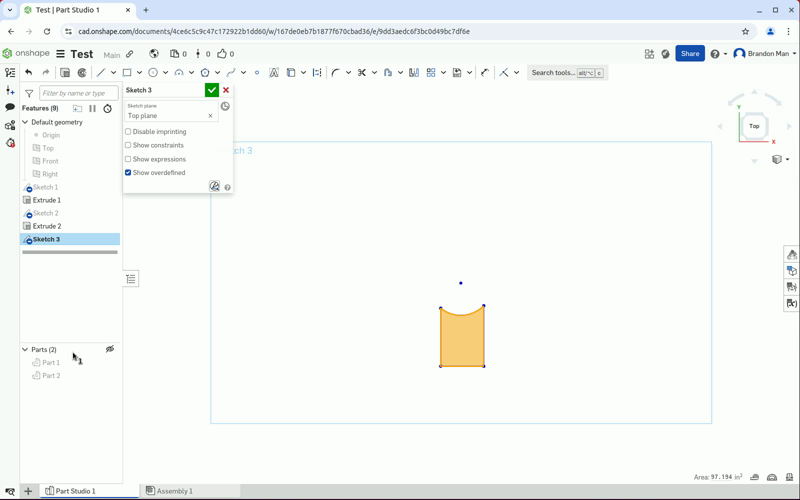
key(shift+y)
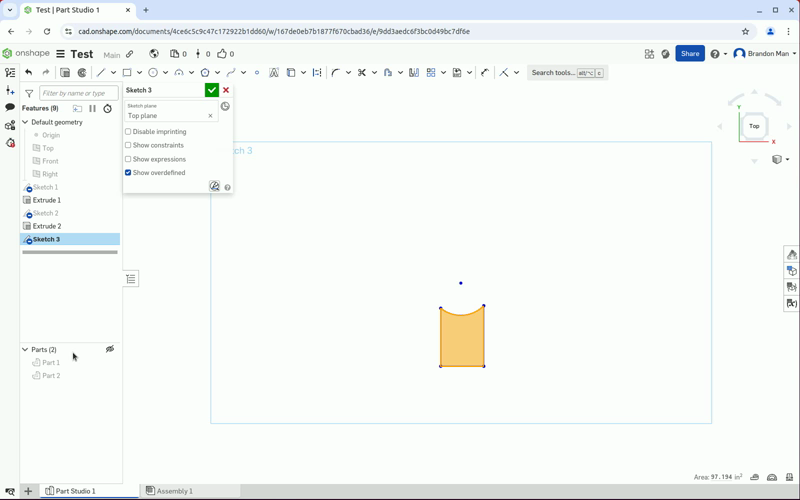
key(shift+e)
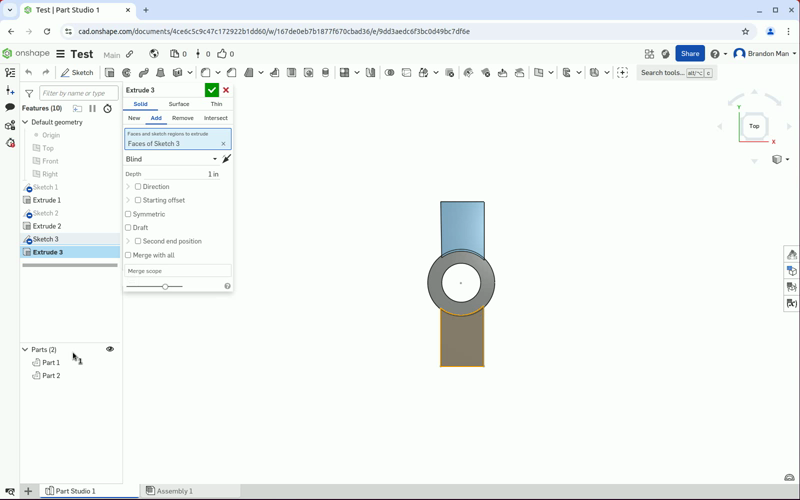
mouse_move(143, 106)
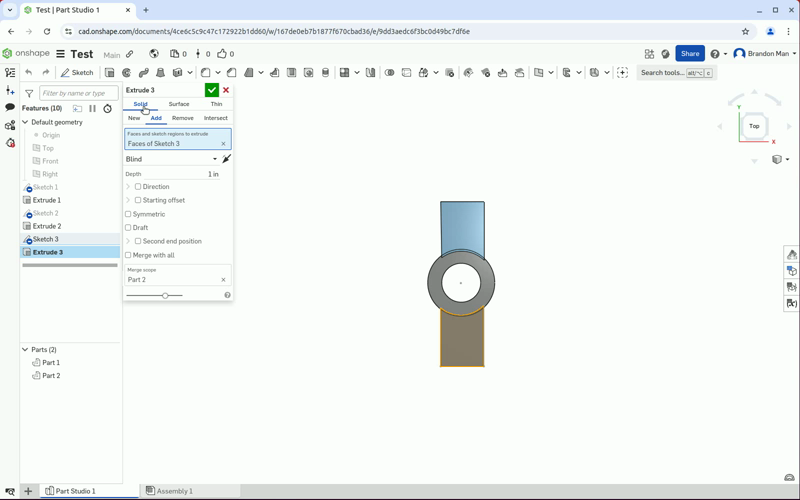
click(143, 106)
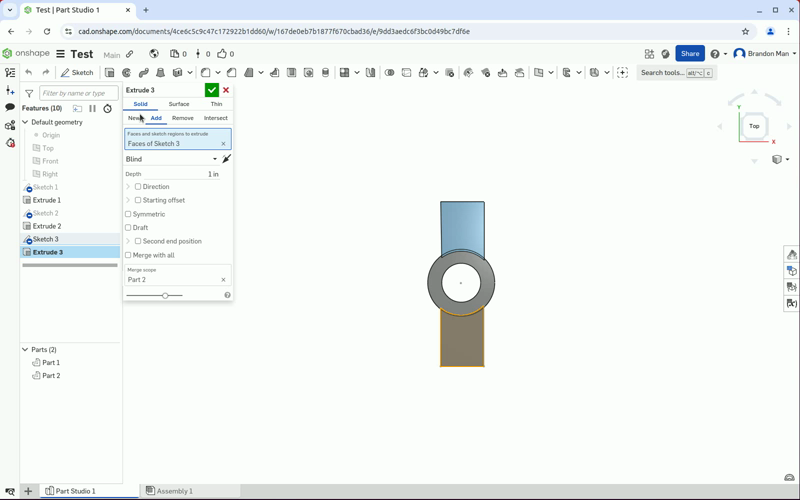
mouse_move(137, 120)
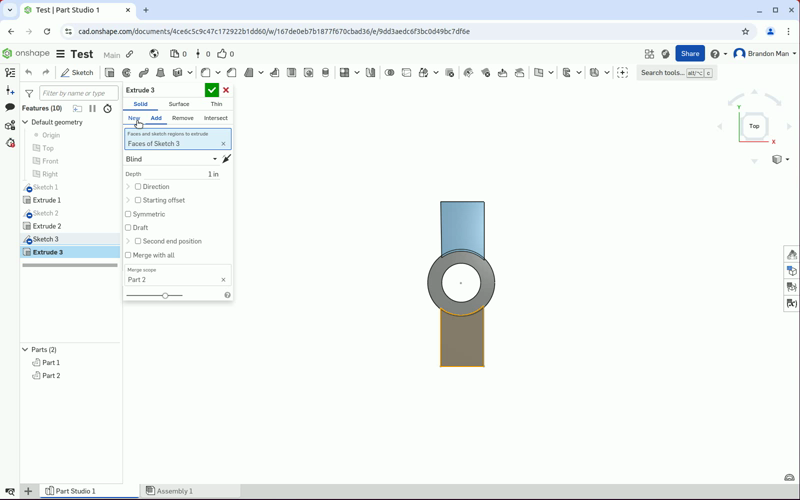
click(137, 120)
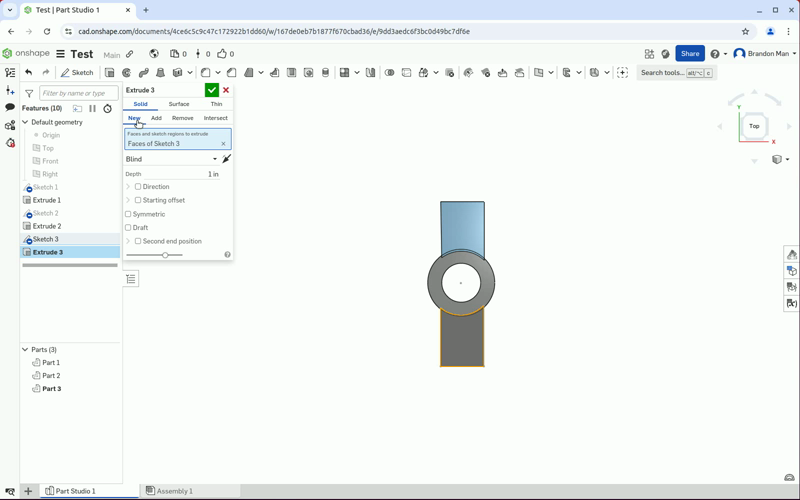
key(tab, 4)
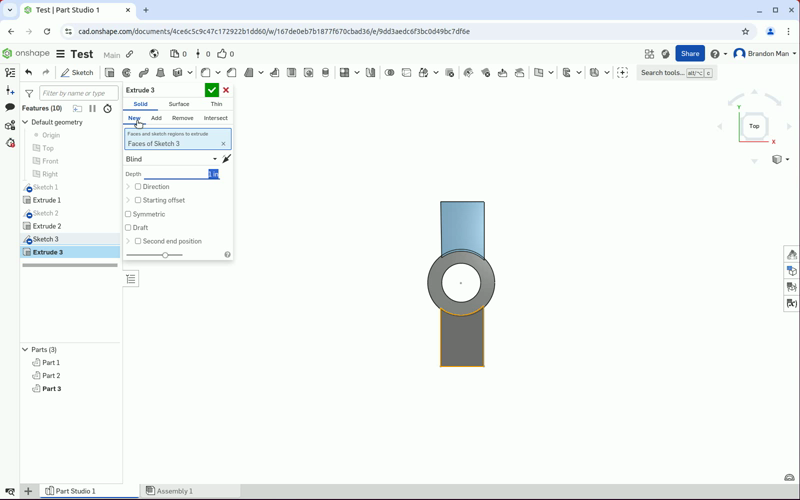
text(2.889)
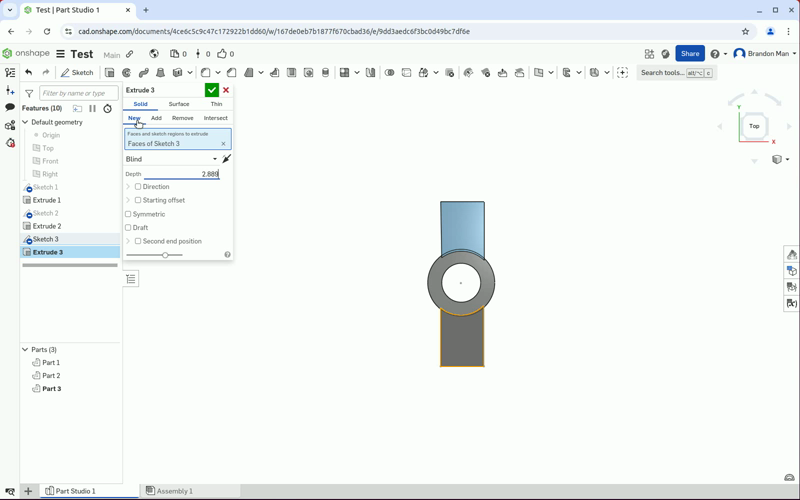
key(enter)
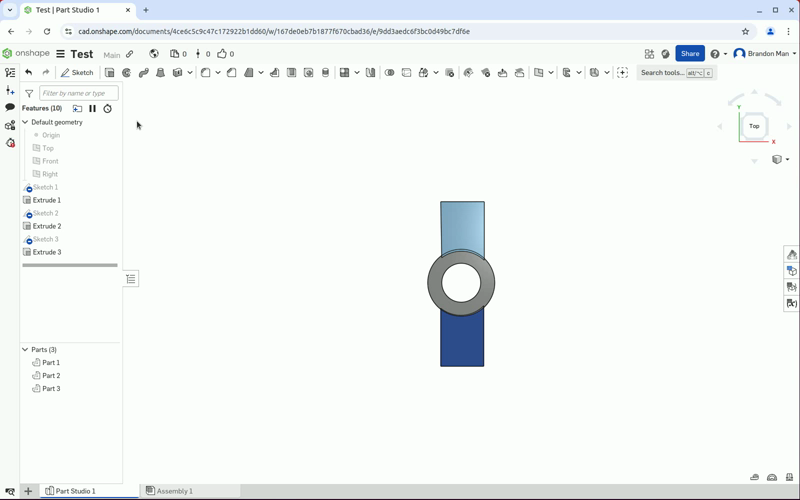
key(shift+h)
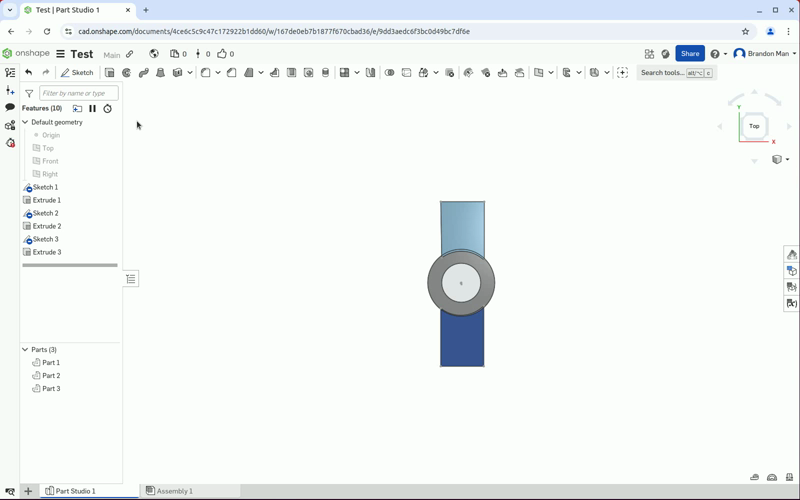
key(shift+h)
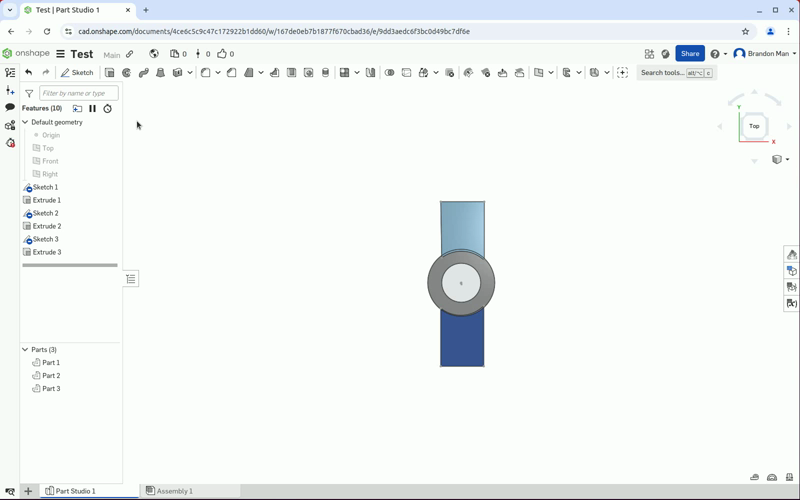
key(shift+7)
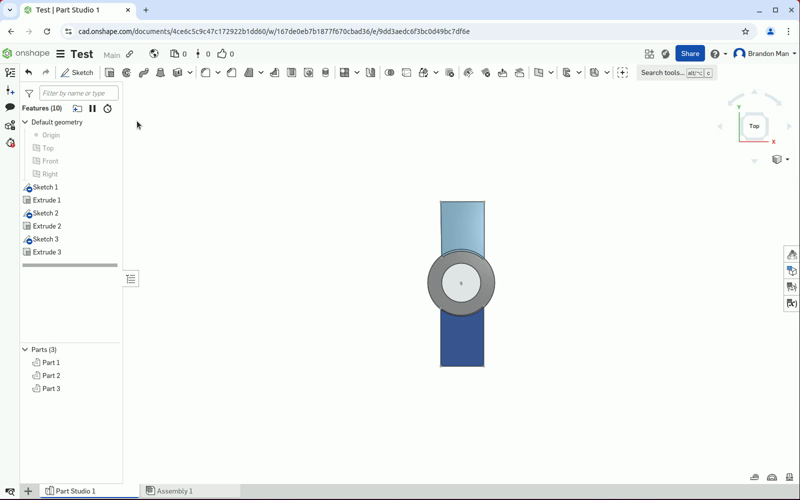
key(up, 3)
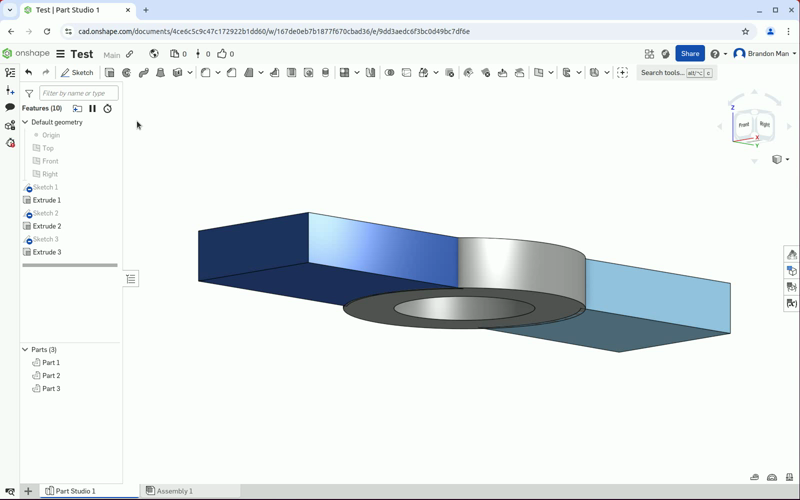
key(left, 3)
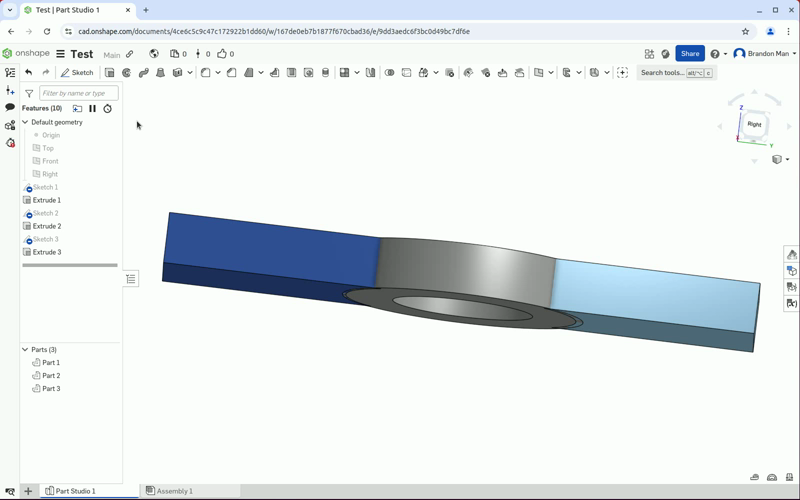
key(right, 3)
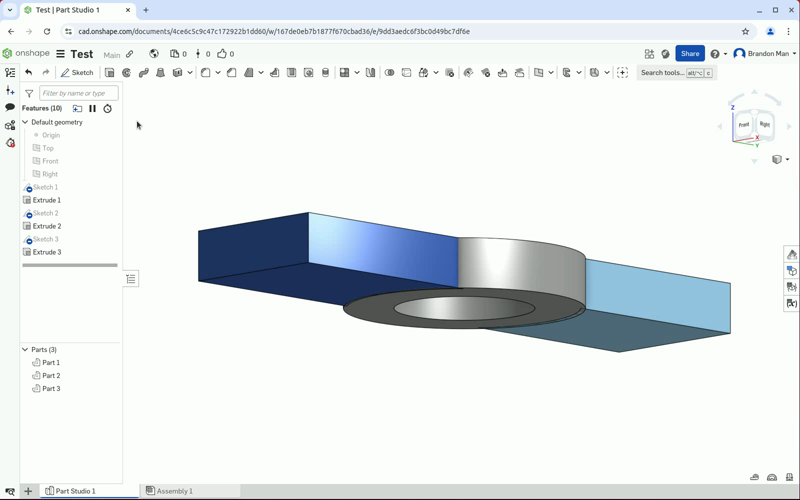
key(down, 3)
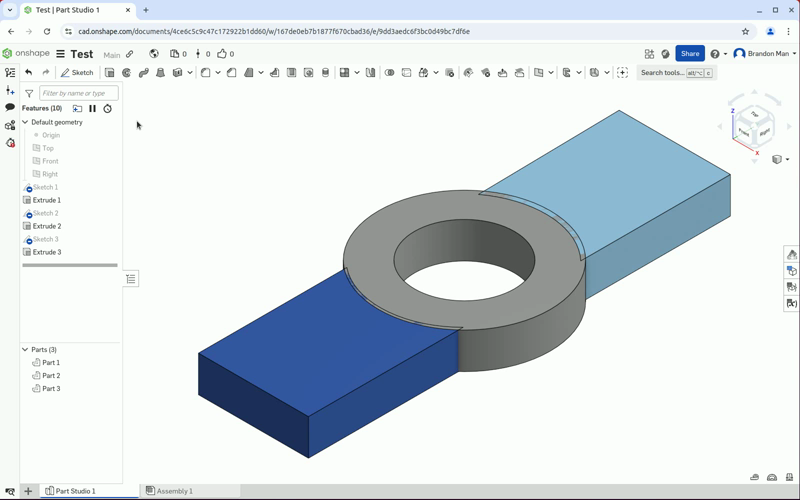
mouse_move(73, 189)
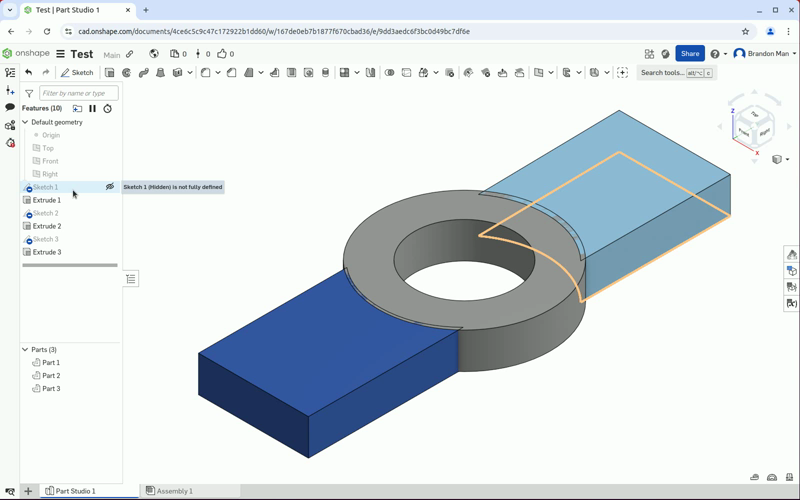
click(73, 189)